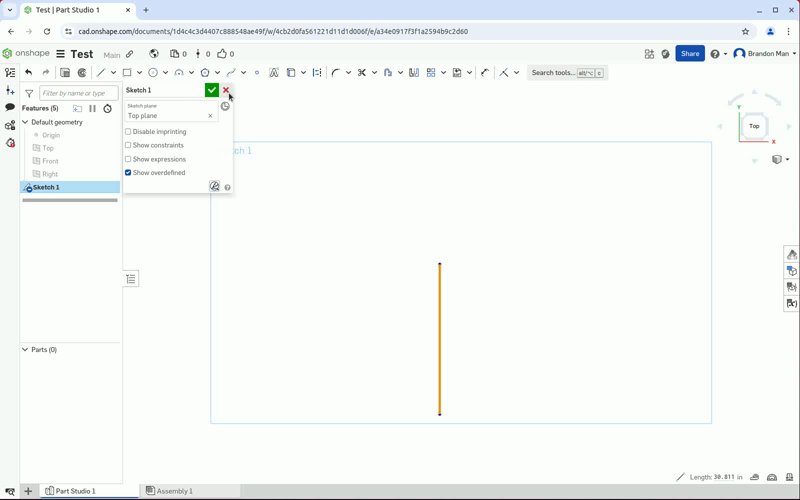
key(shift+h)
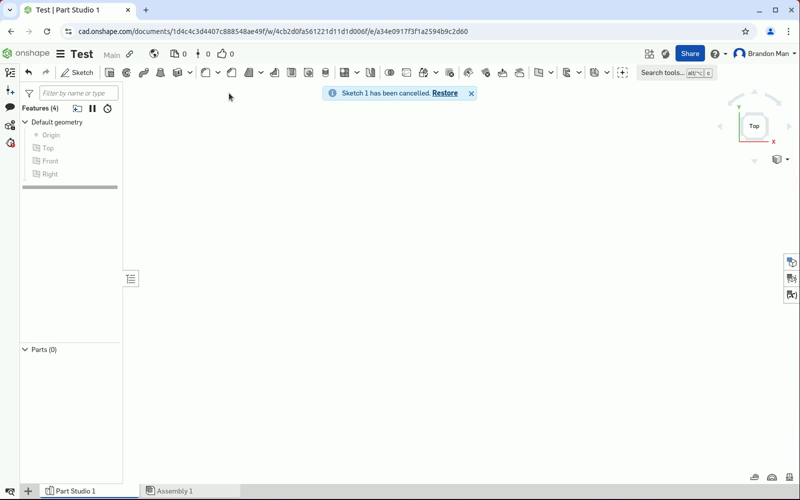
mouse_move(73, 352)
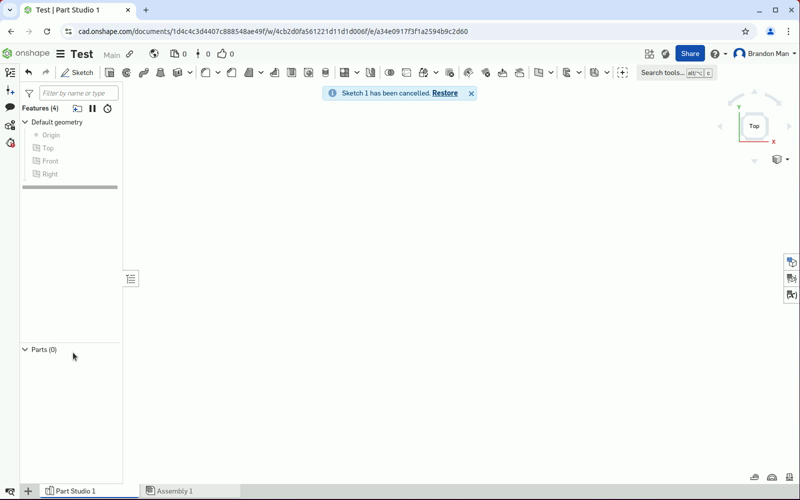
key(y)
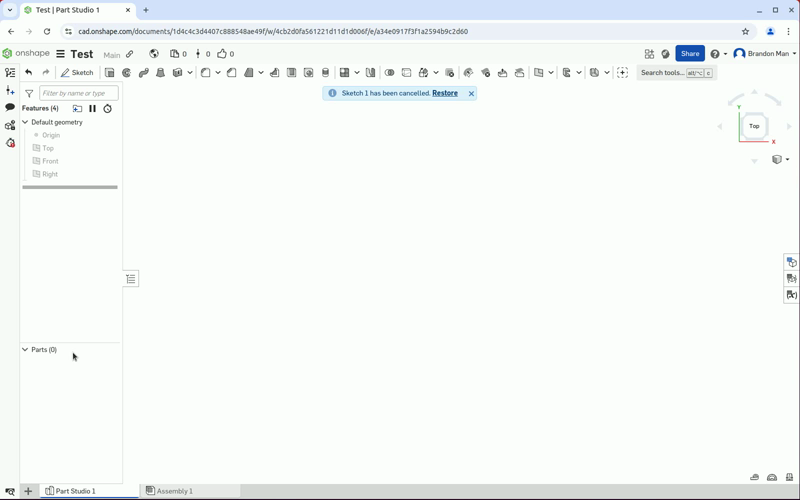
key(shift+p)
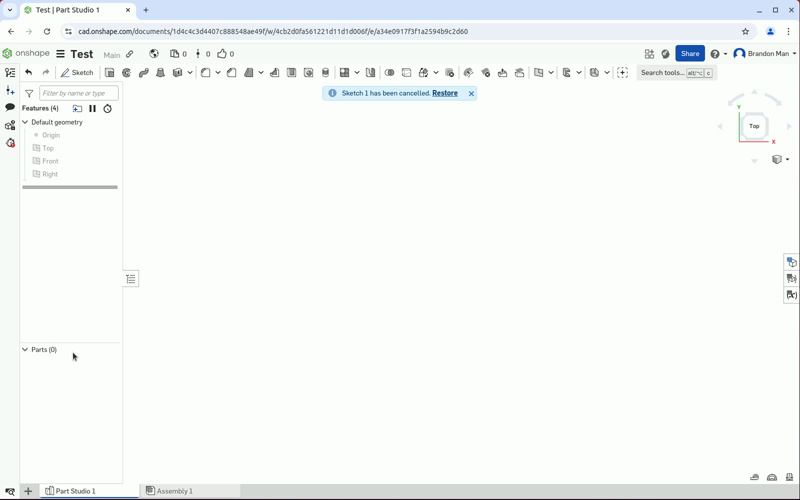
key(space)
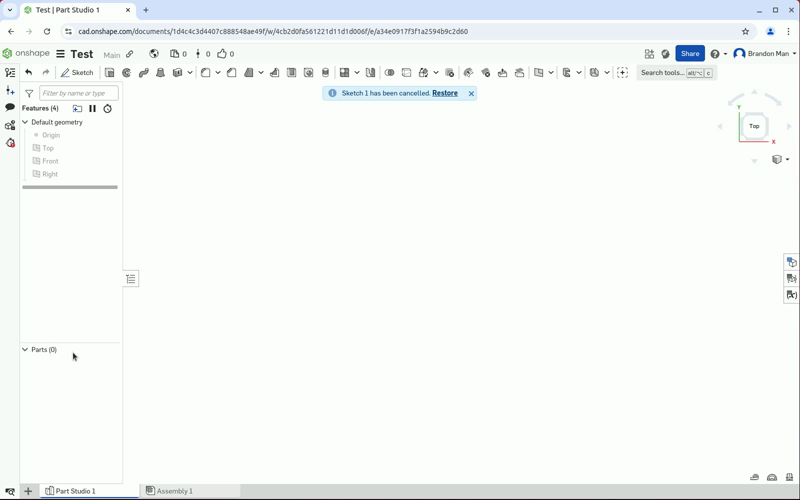
key_down(shift)
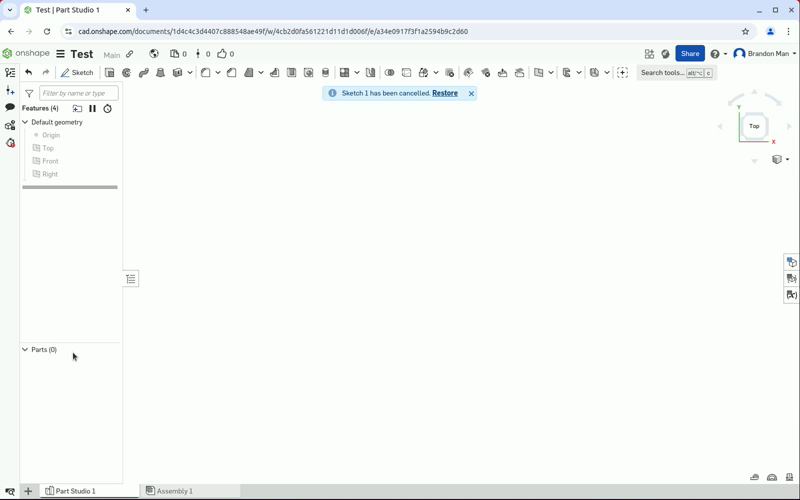
key(up)
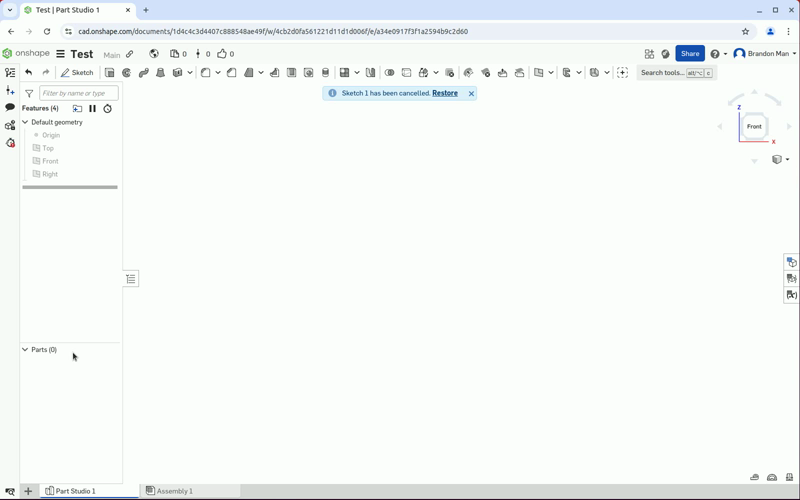
key_up(shift)
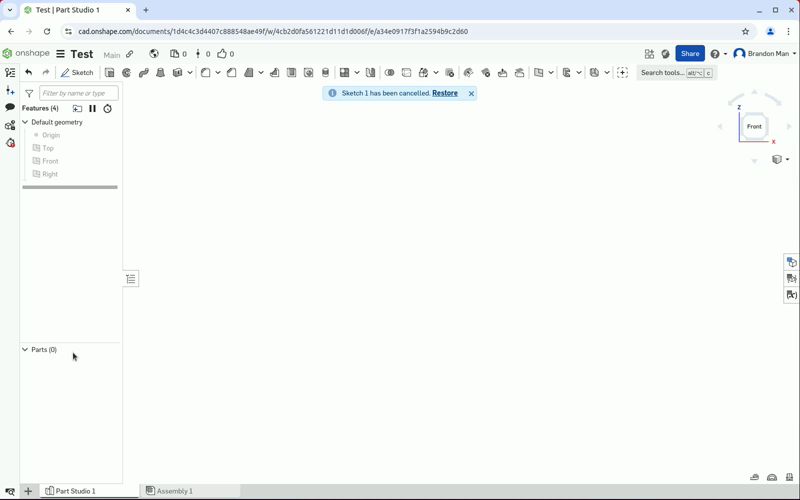
key(space)
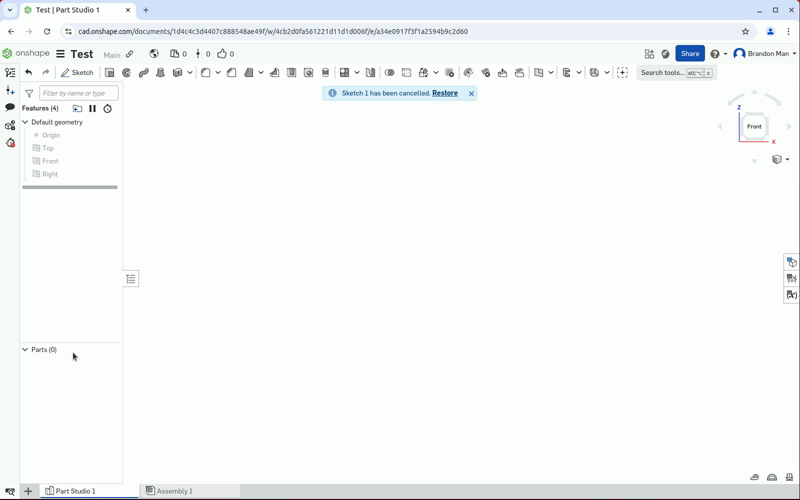
key_down(shift)
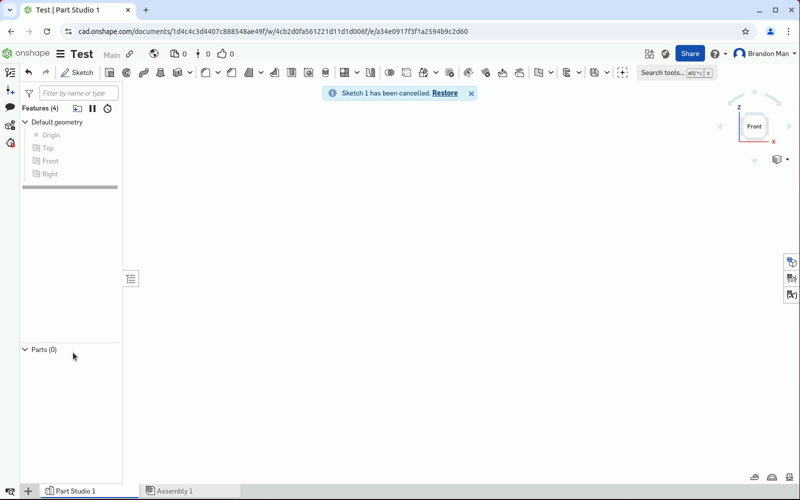
key(left)
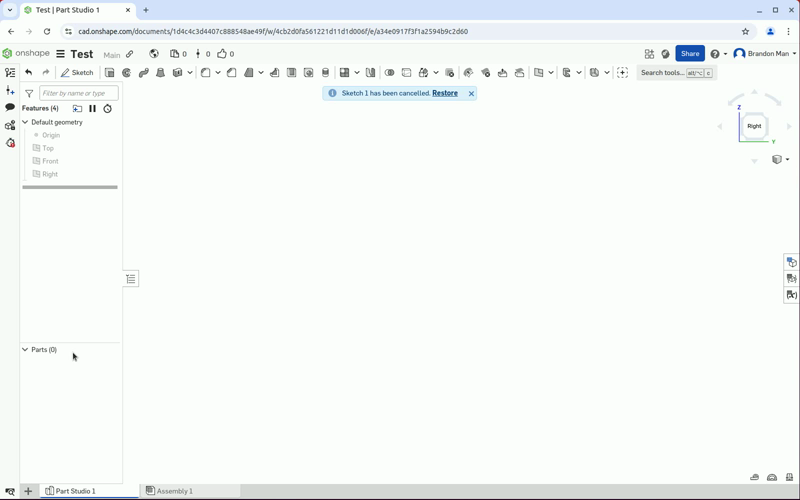
key_up(shift)
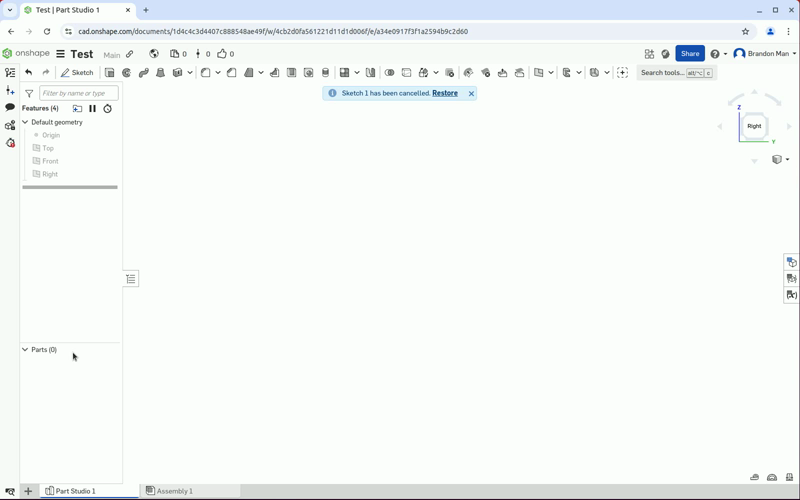
mouse_move(73, 352)
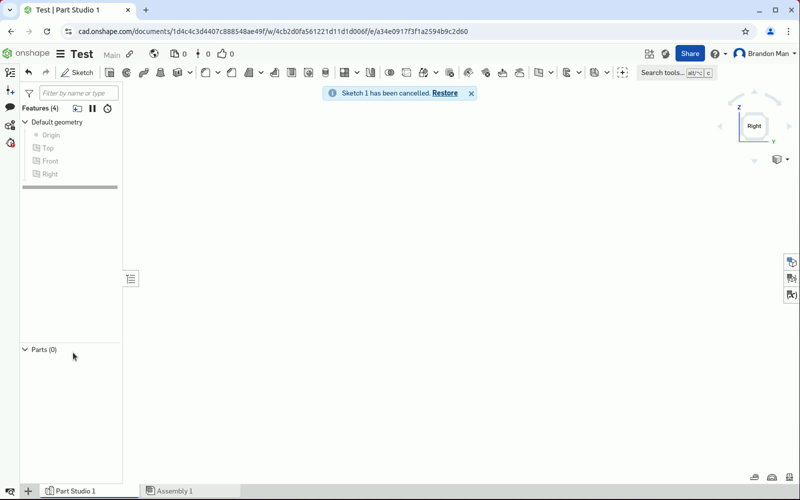
key(shift+y)
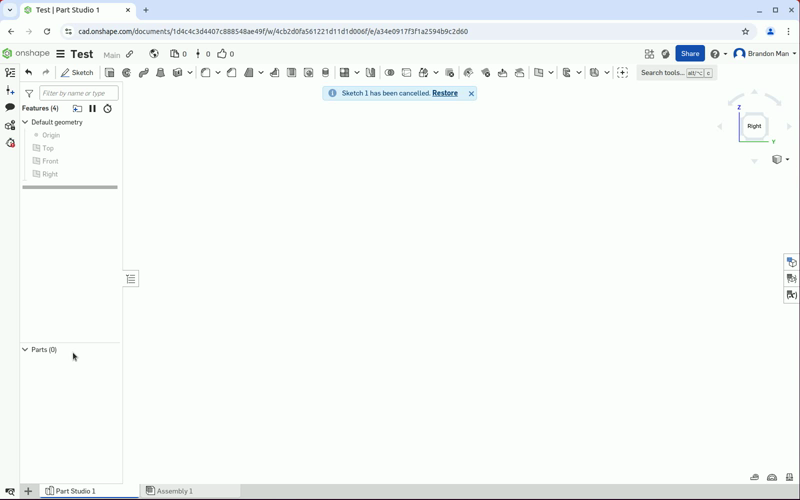
key(shift+s)
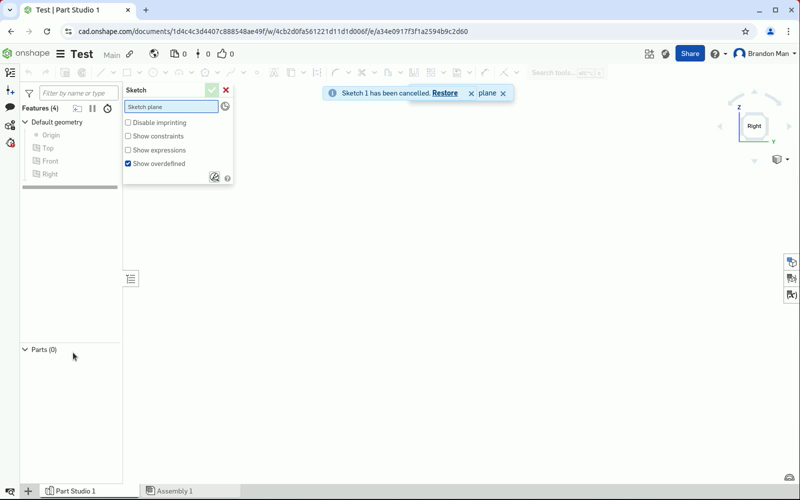
mouse_move(73, 176)
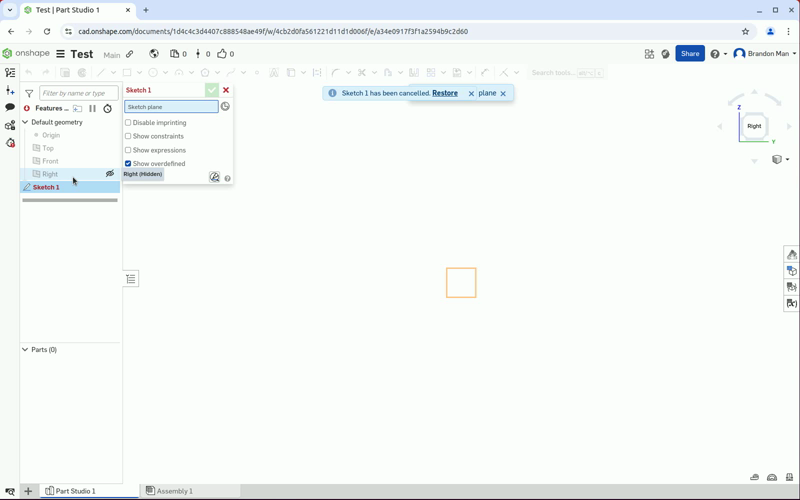
click(73, 176)
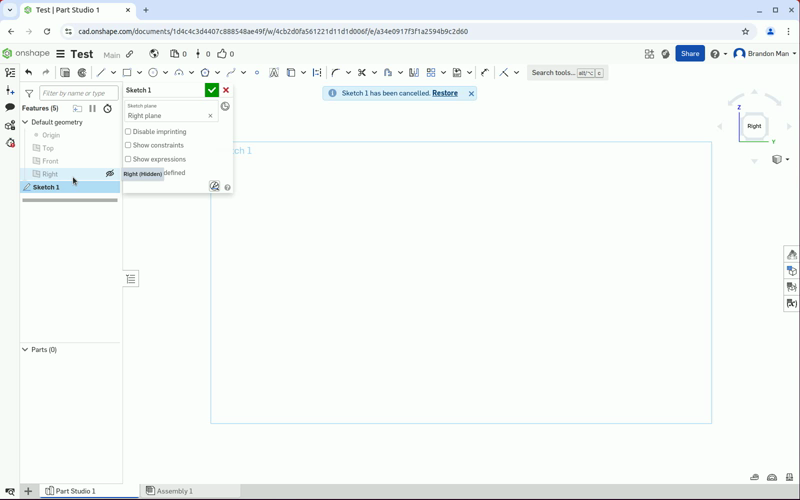
mouse_move(73, 352)
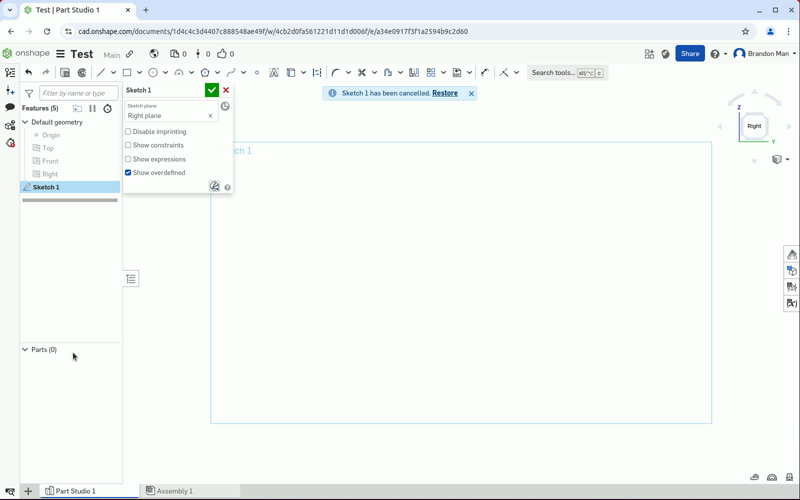
key(y)
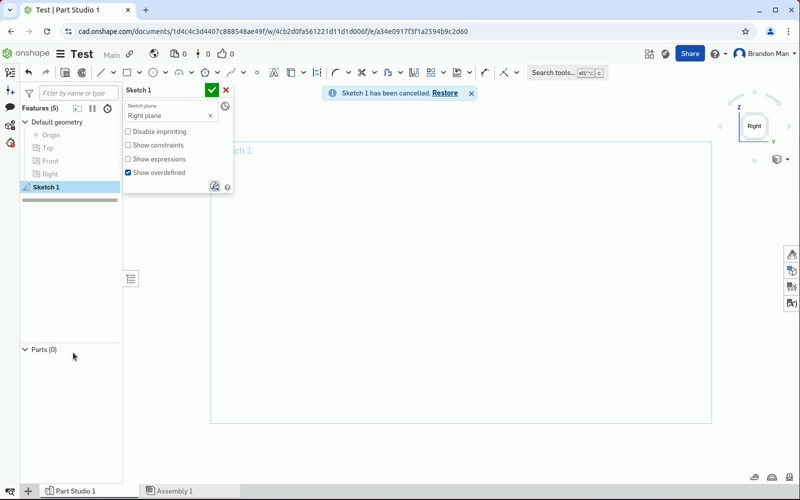
key(l)
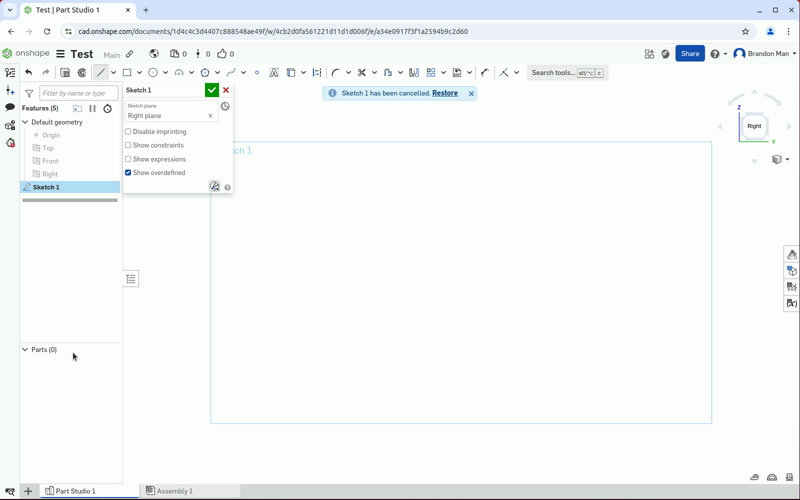
key_down(shift)
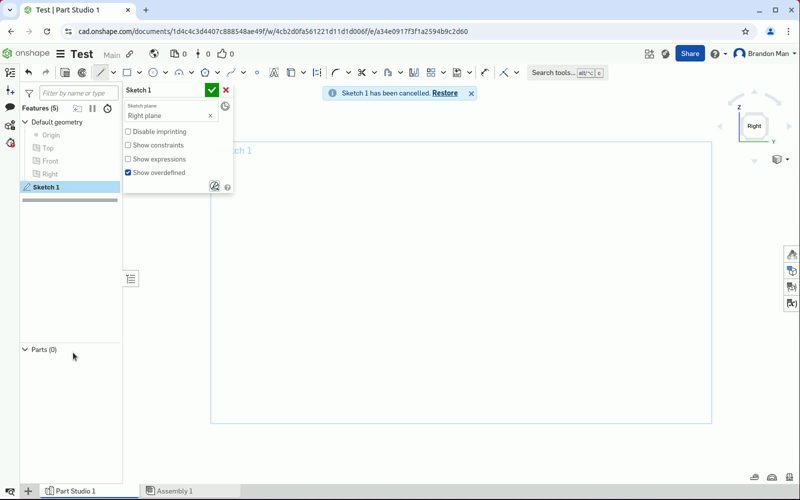
mouse_move(424, 294)
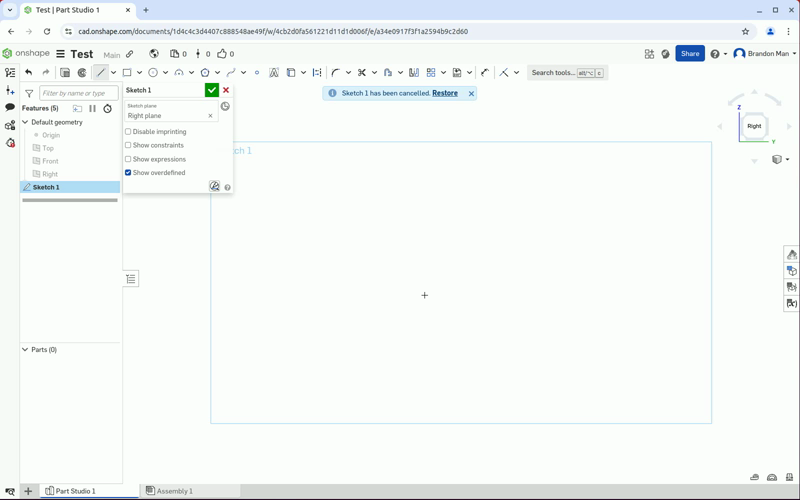
click(424, 294)
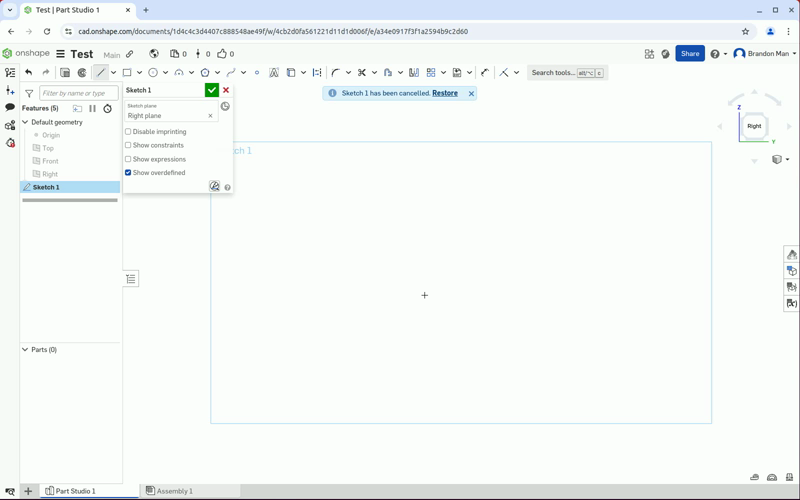
key_up(shift)
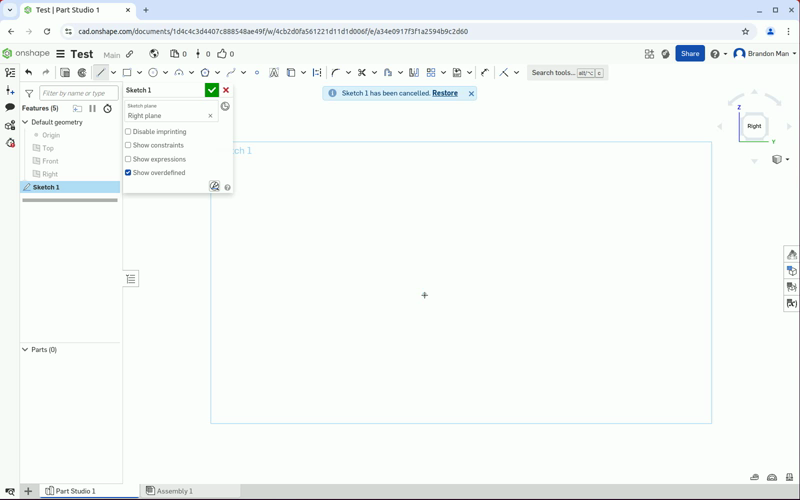
key_down(shift)
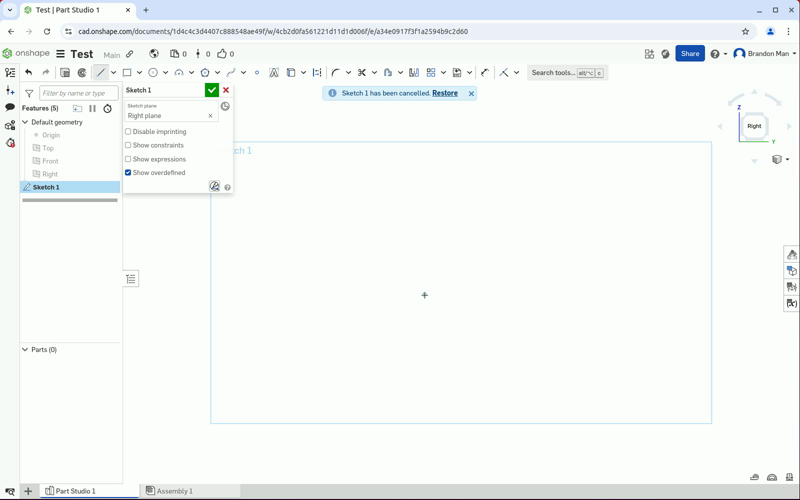
mouse_move(454, 294)
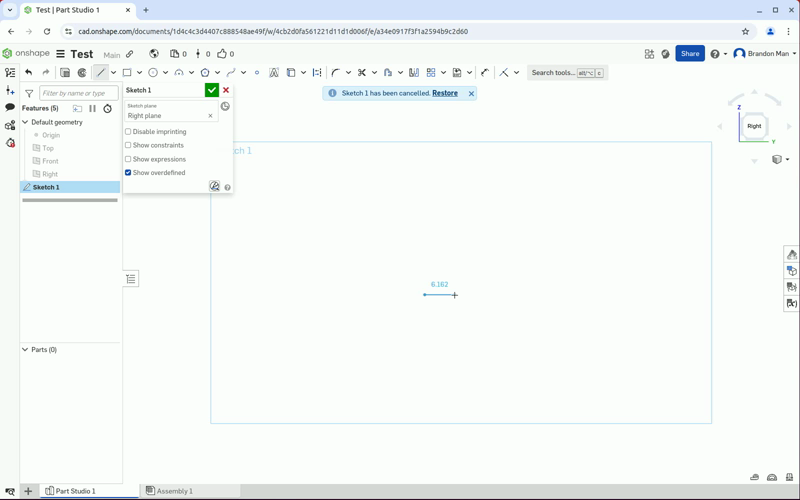
mouse_move(481, 294)
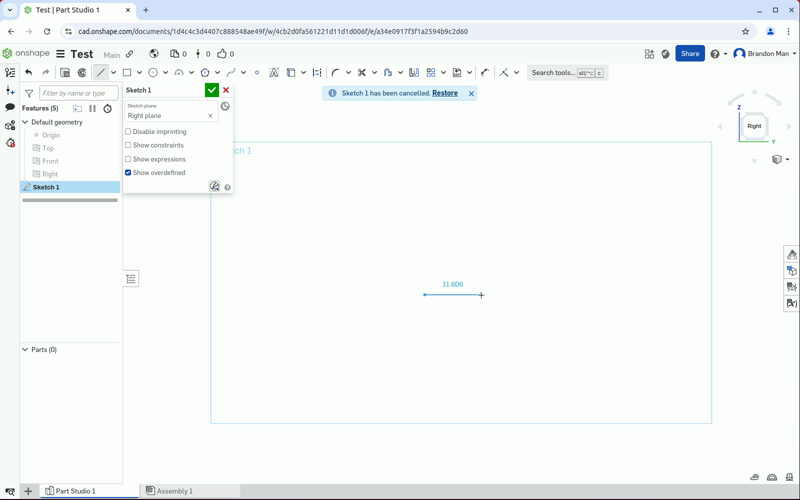
click(481, 294)
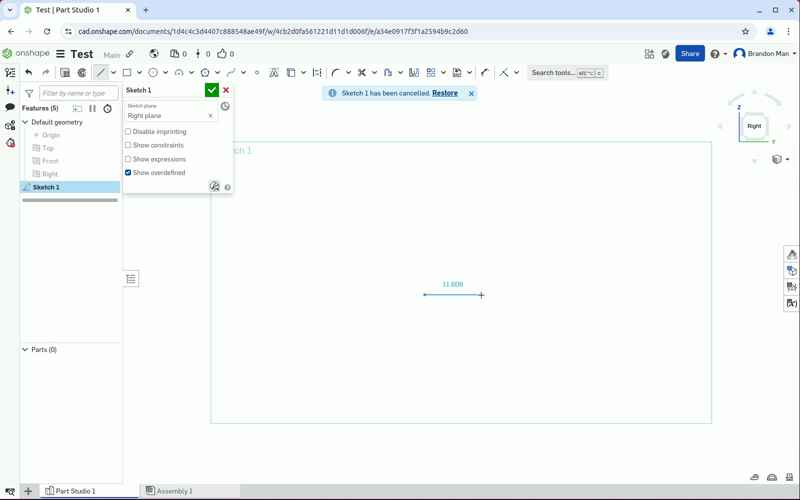
key_up(shift)
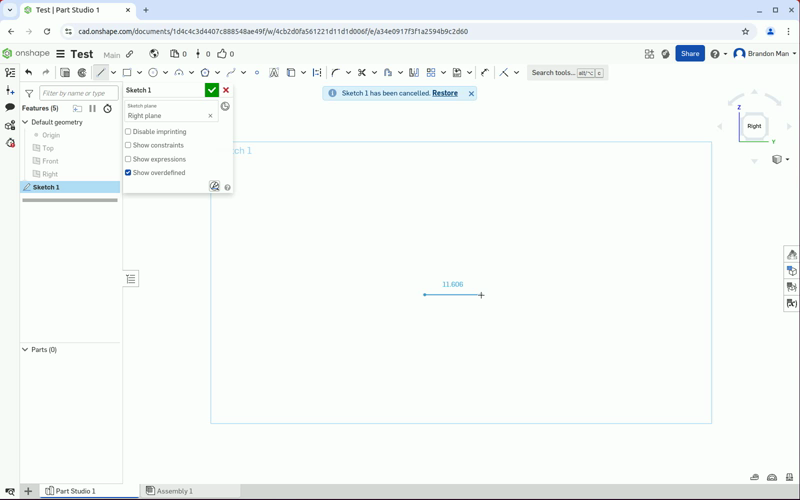
key_down(shift)
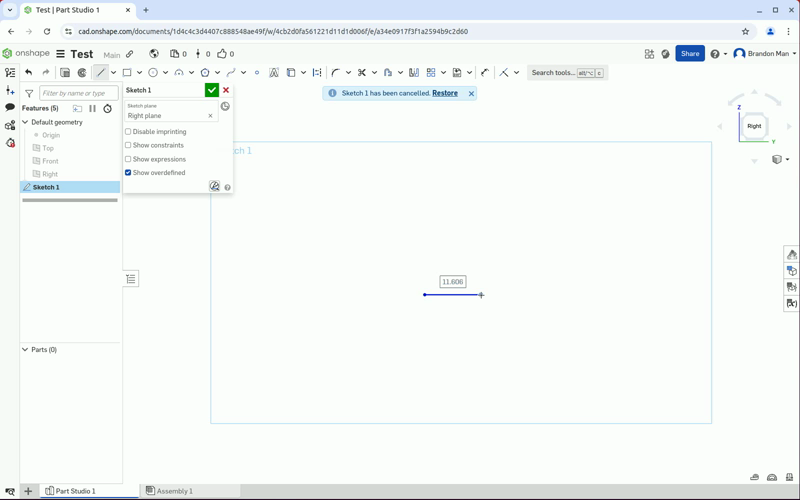
mouse_move(511, 294)
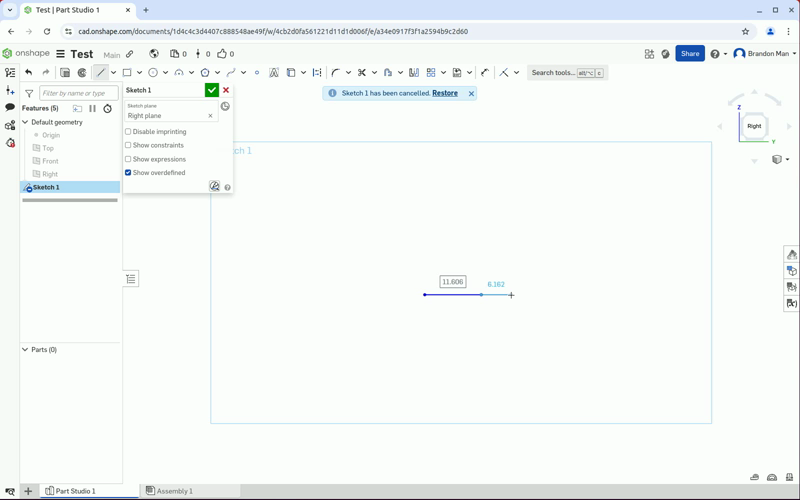
mouse_move(481, 256)
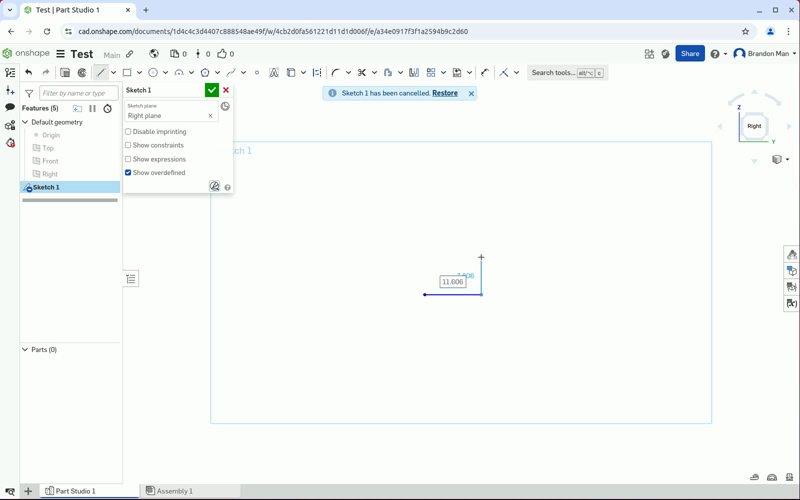
click(481, 256)
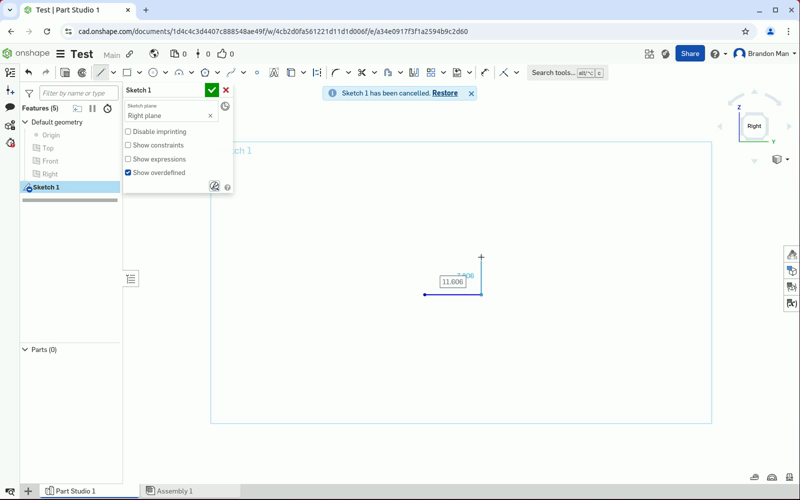
key_up(shift)
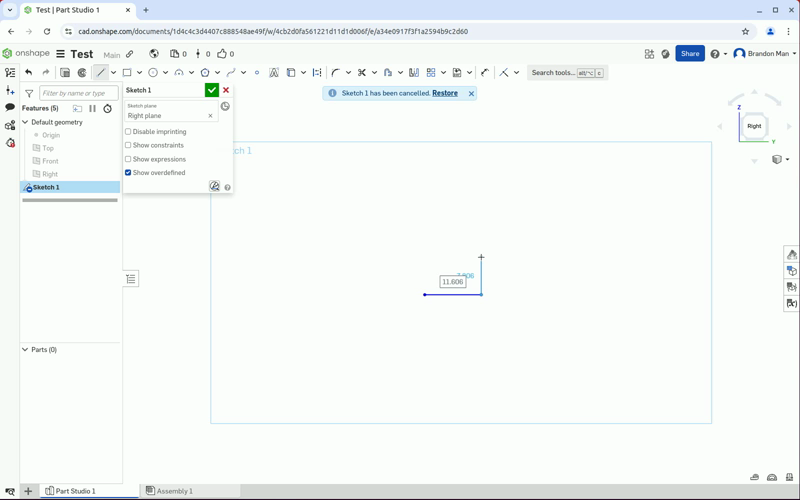
key_down(shift)
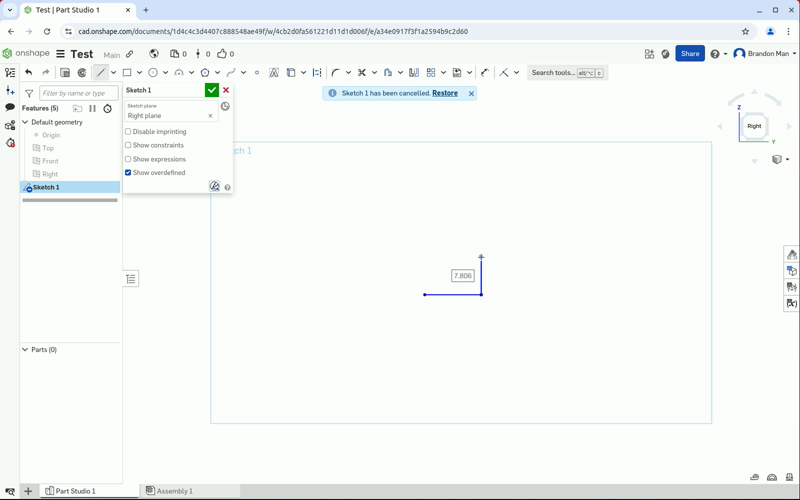
mouse_move(511, 256)
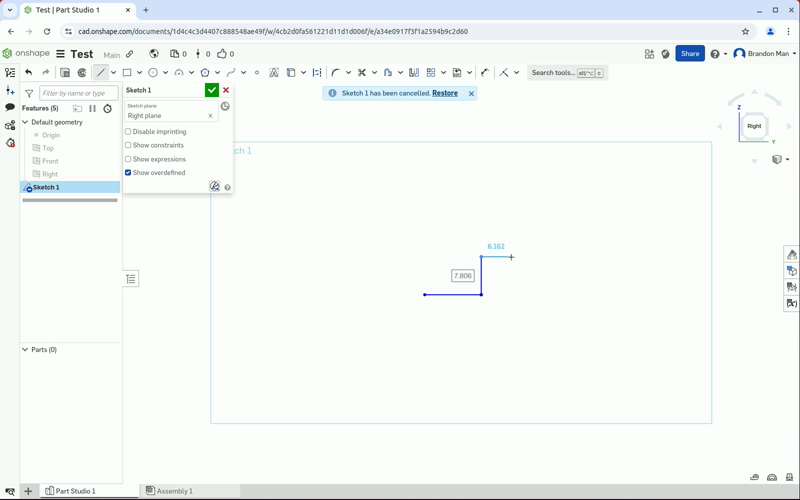
mouse_move(443, 256)
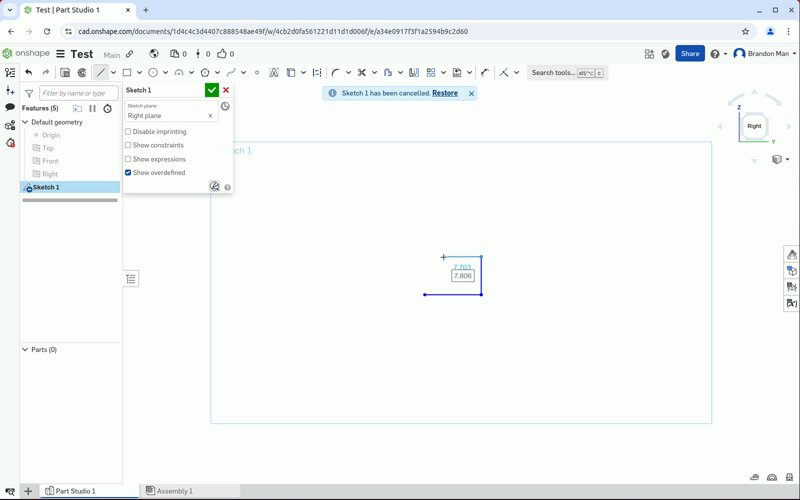
click(443, 256)
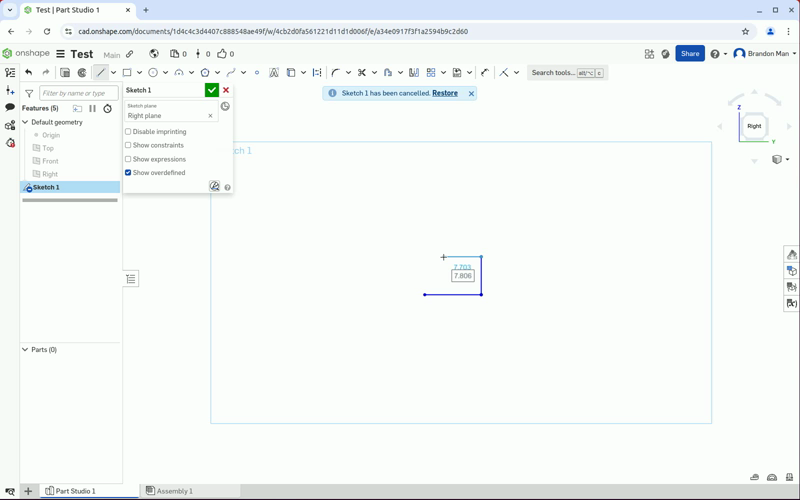
key_up(shift)
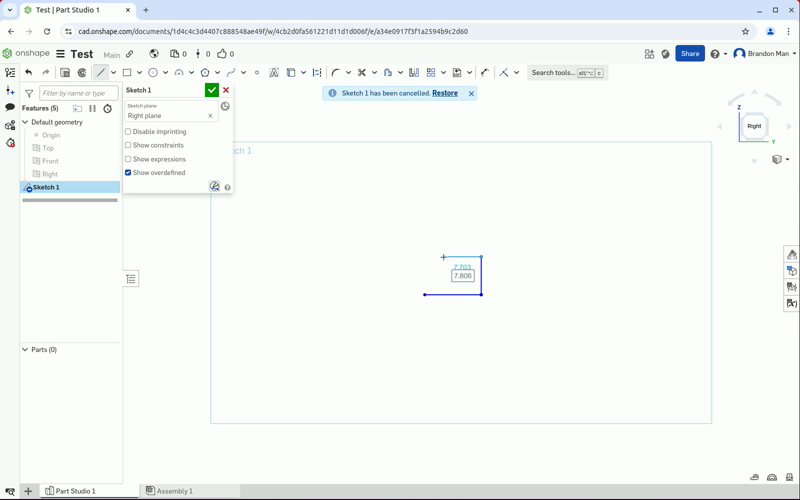
key_down(shift)
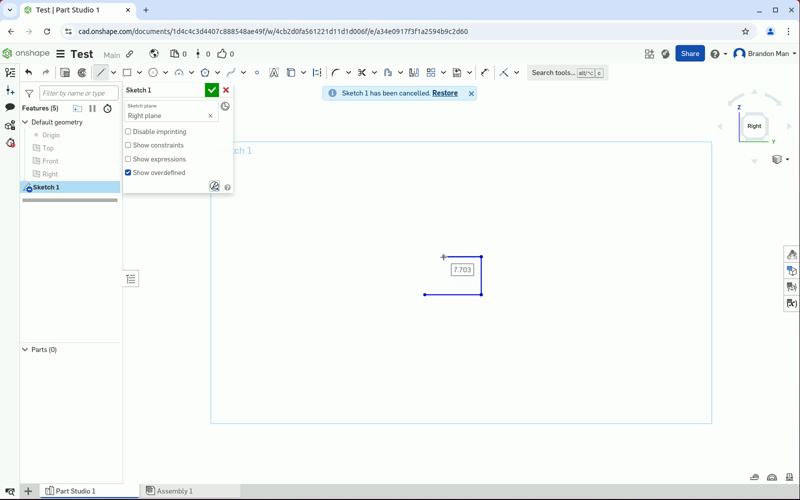
mouse_move(473, 256)
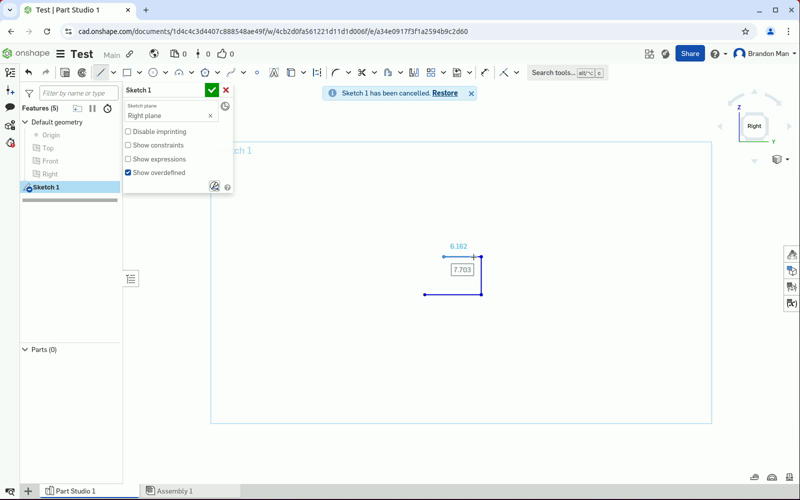
mouse_move(424, 275)
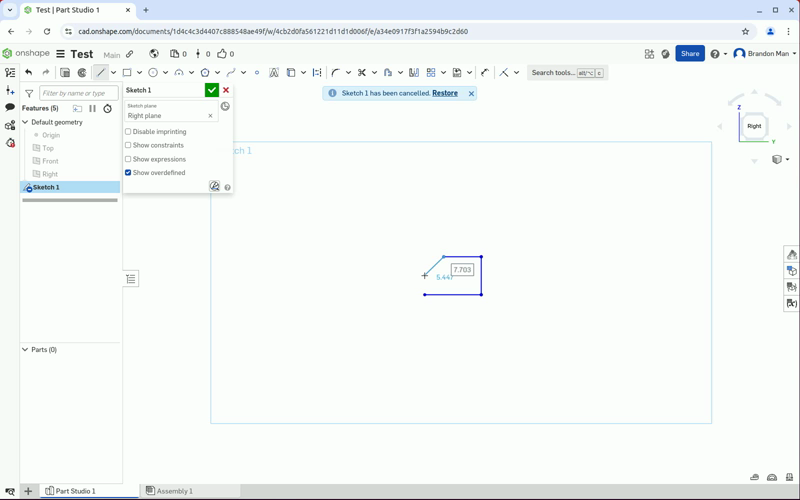
click(424, 275)
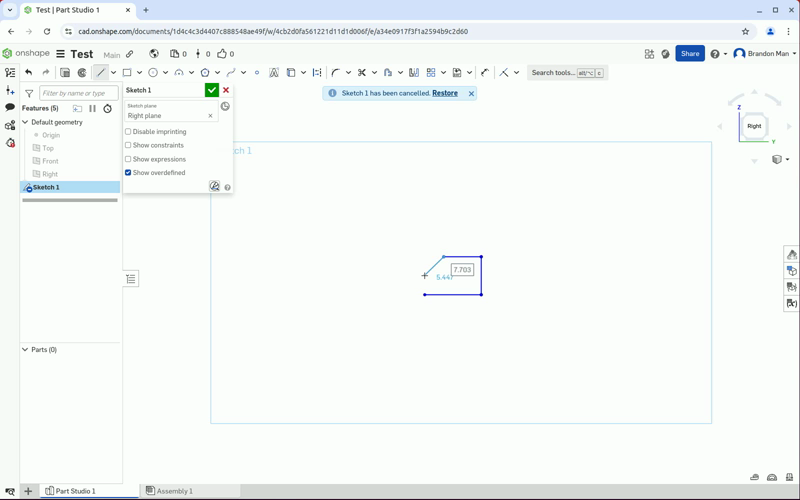
key_up(shift)
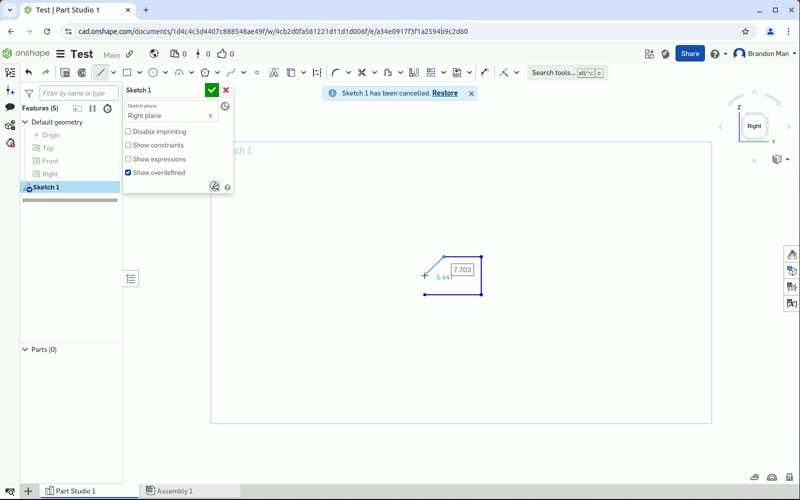
mouse_move(454, 275)
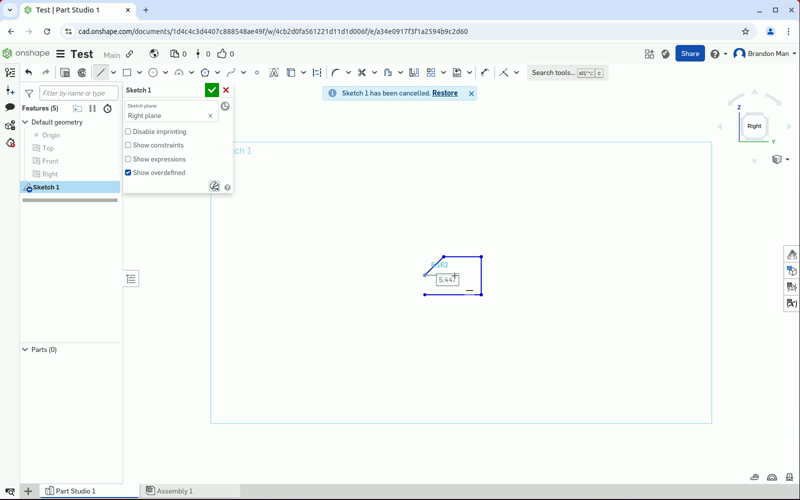
key_down(shift)
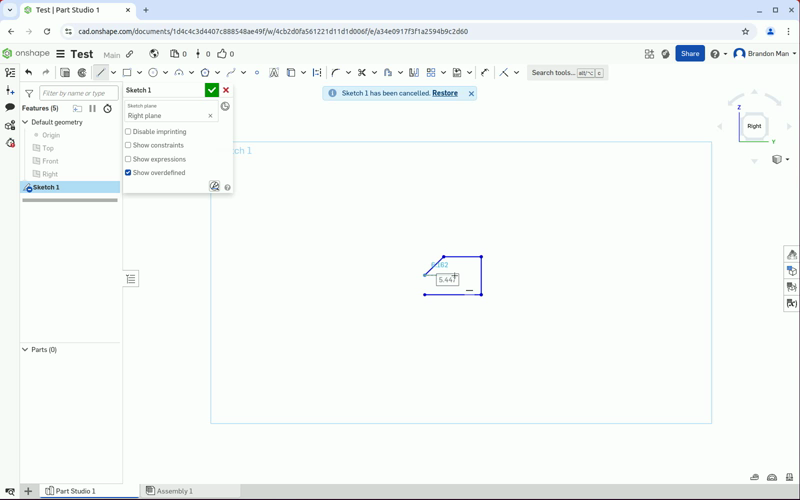
mouse_move(424, 294)
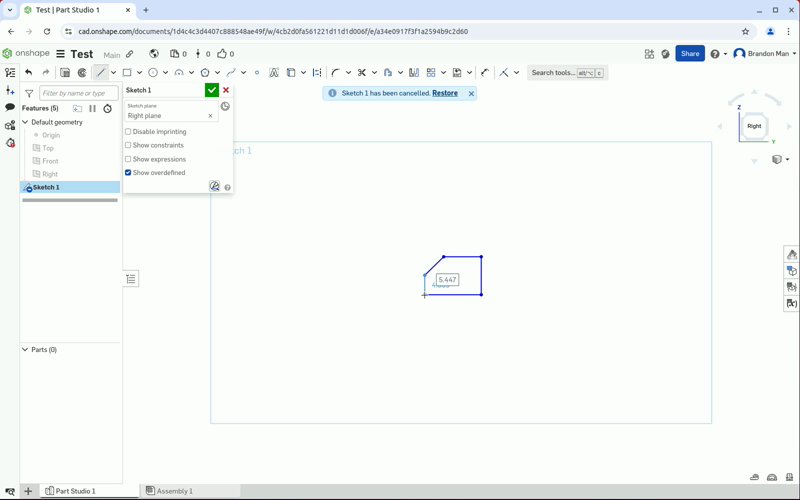
key_up(shift)
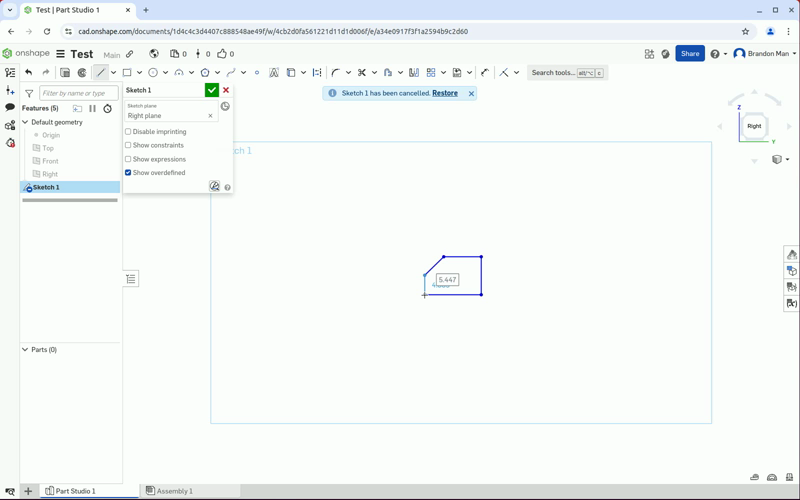
click(424, 294)
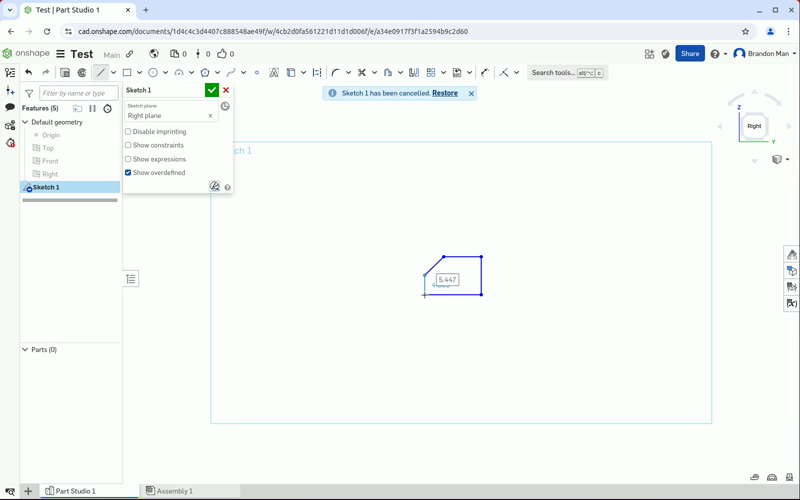
key(esc)
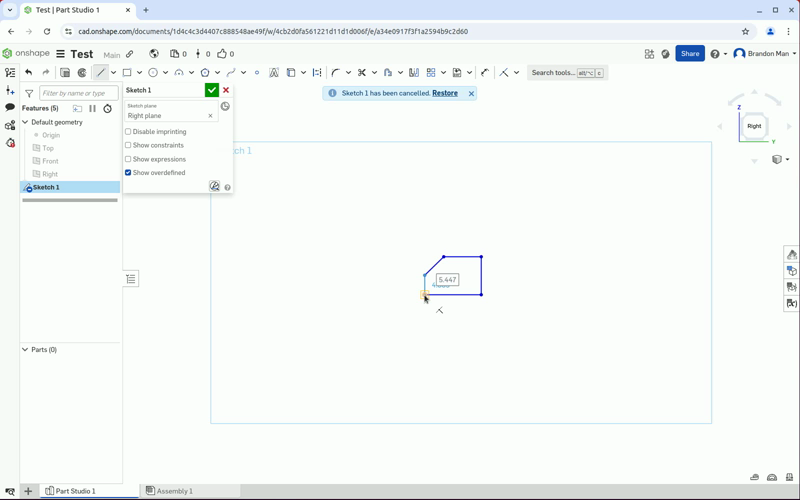
mouse_move(452, 274)
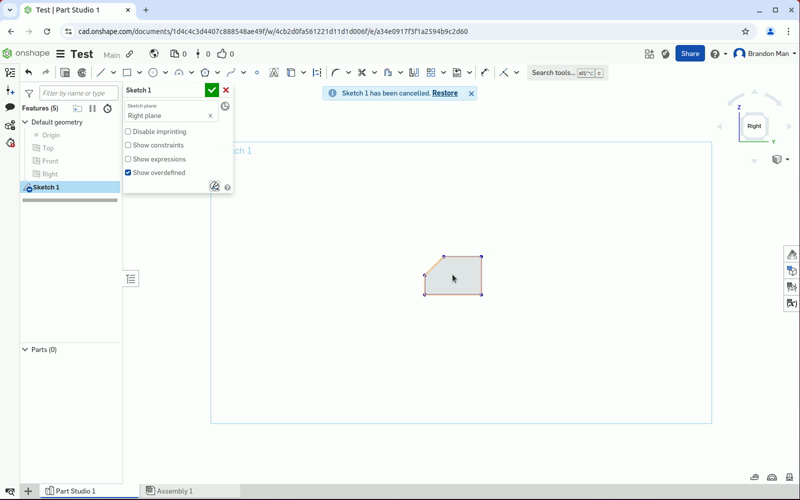
click(452, 274)
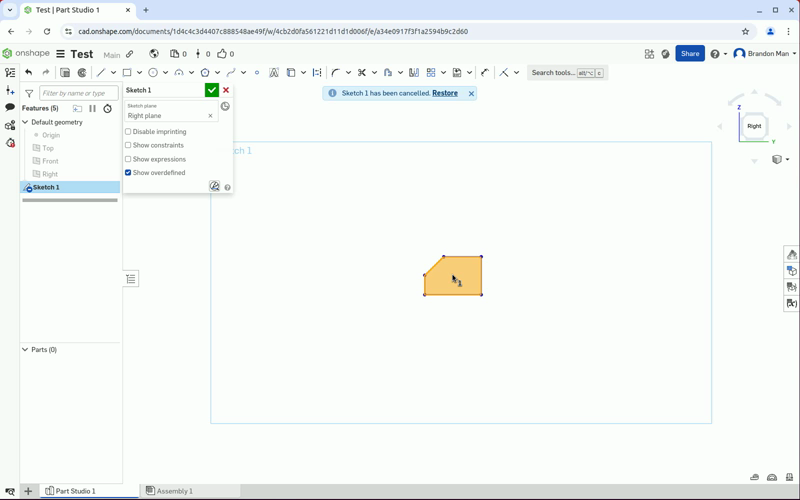
mouse_move(73, 352)
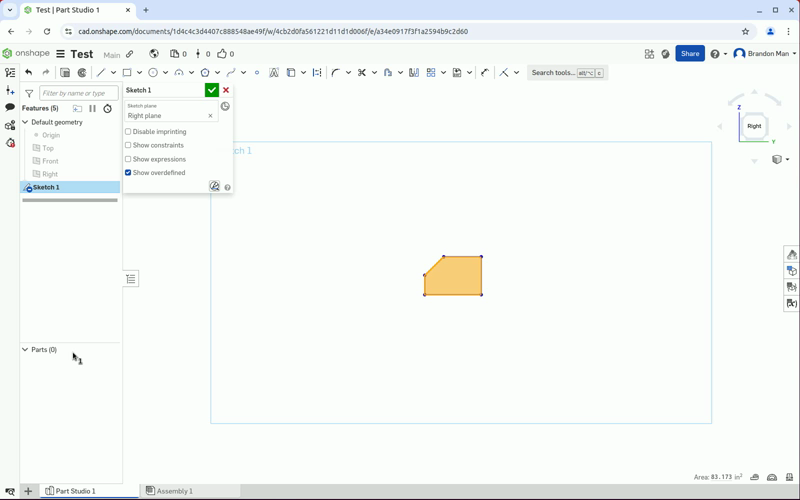
key(shift+y)
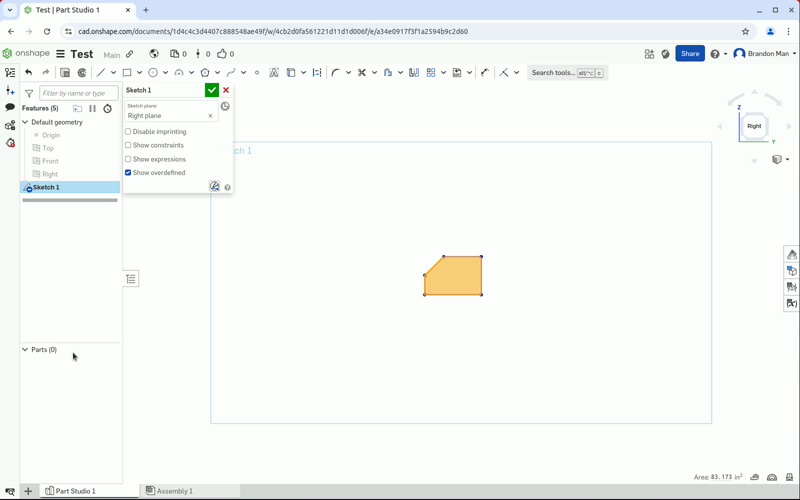
key(shift+e)
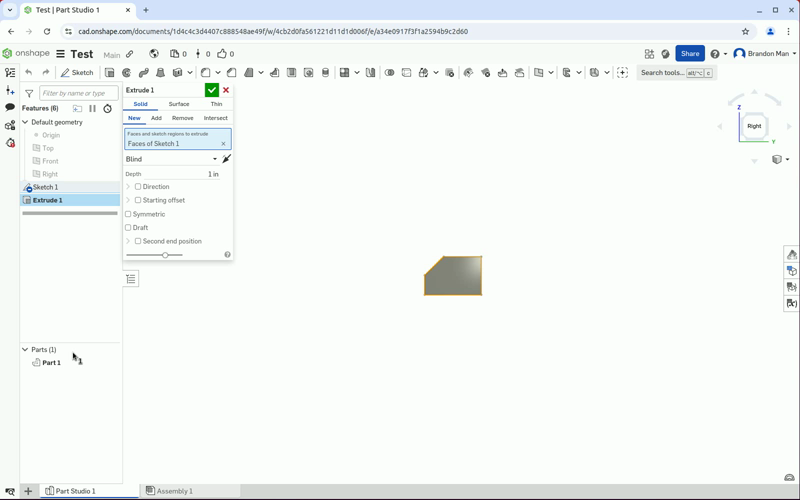
mouse_move(143, 106)
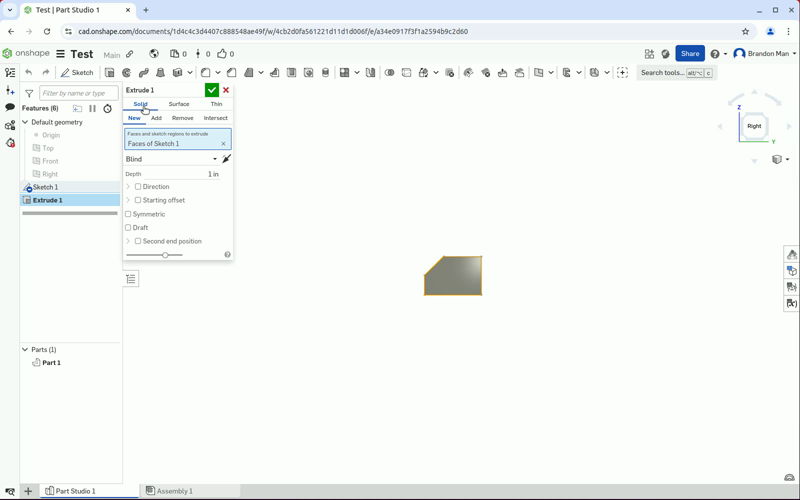
click(143, 106)
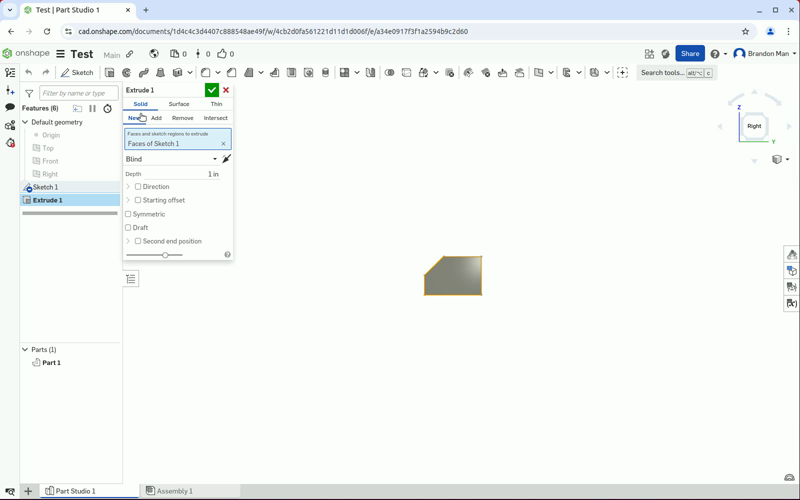
mouse_move(137, 120)
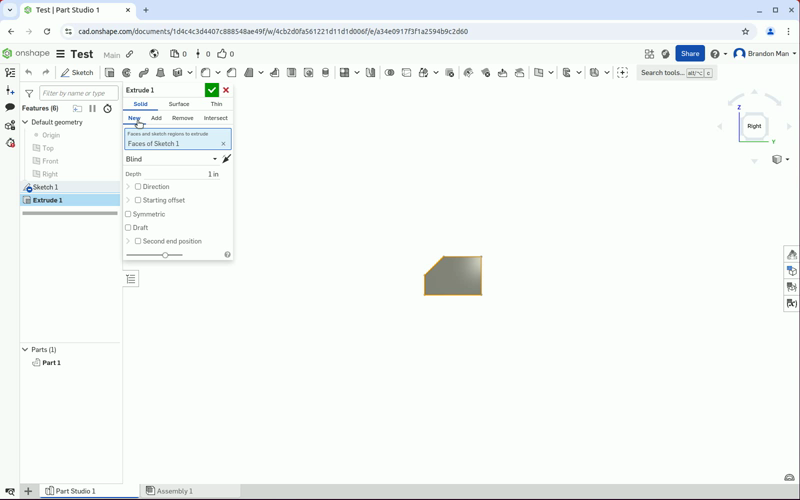
click(137, 120)
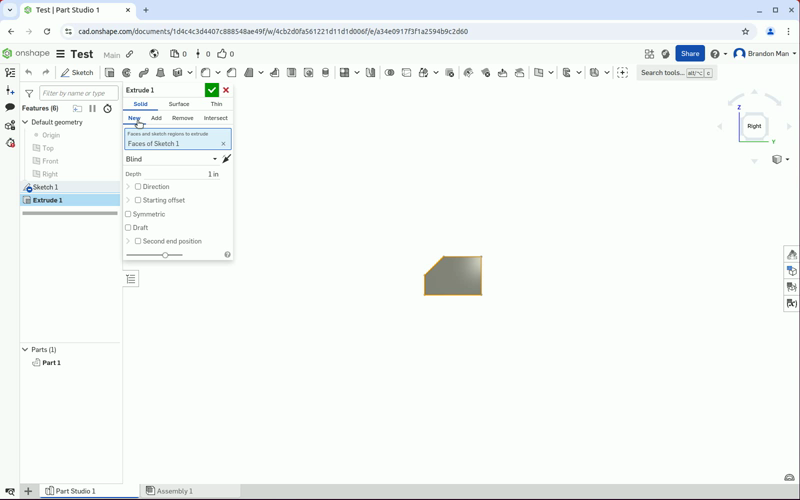
key(tab, 4)
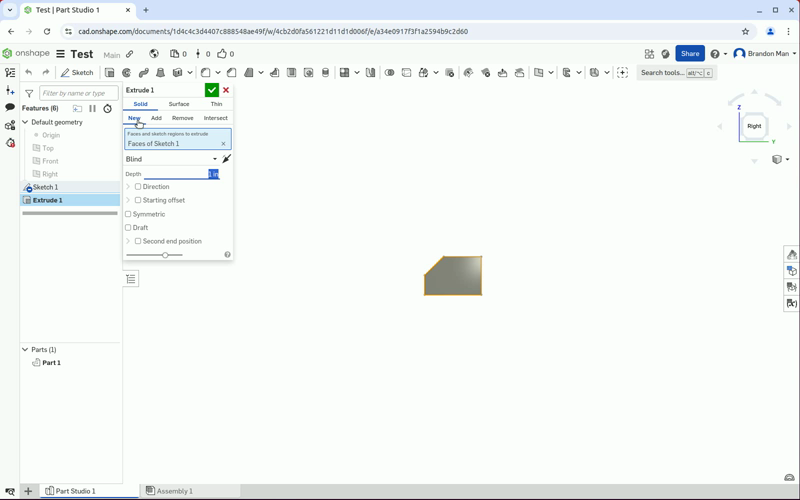
text(23.108)
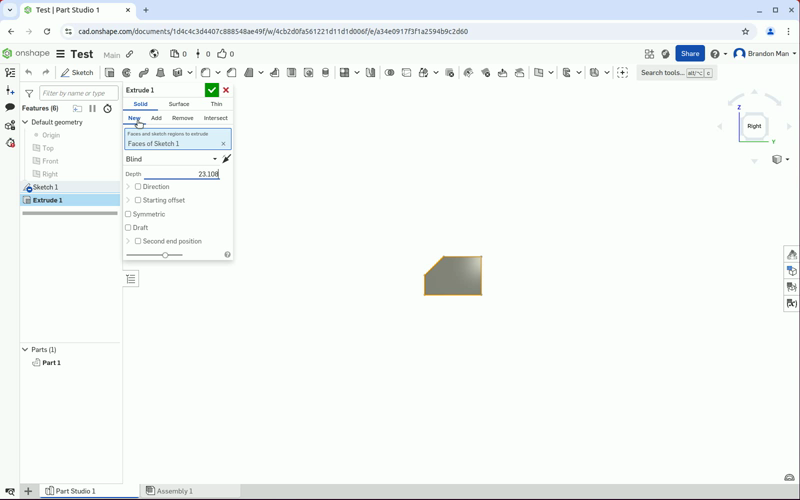
key(enter)
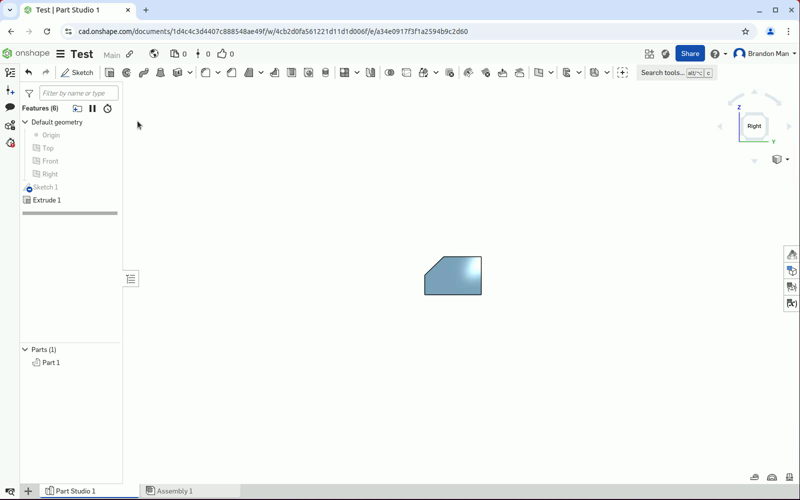
key(shift+h)
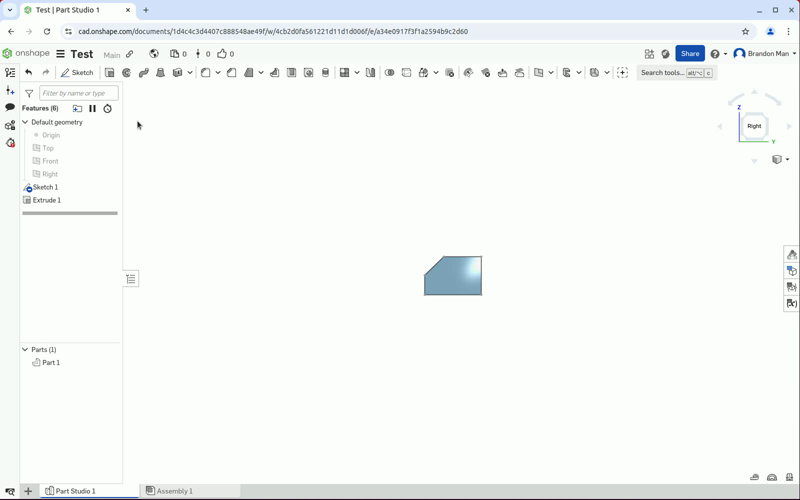
key(shift+h)
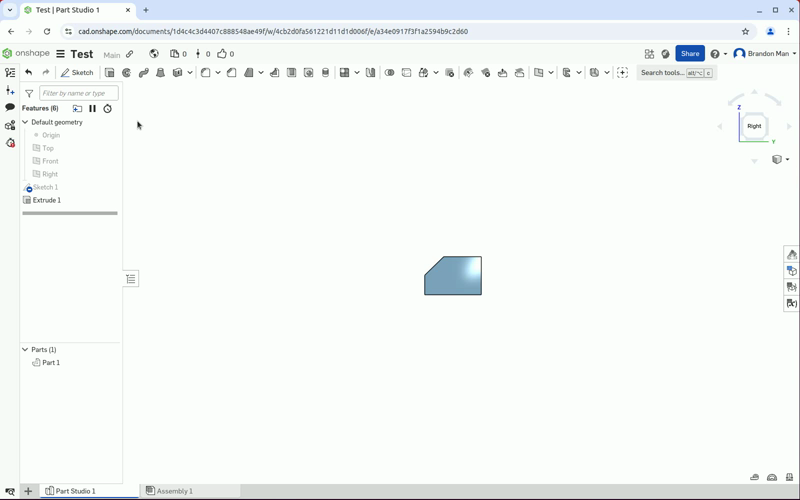
mouse_move(73, 189)
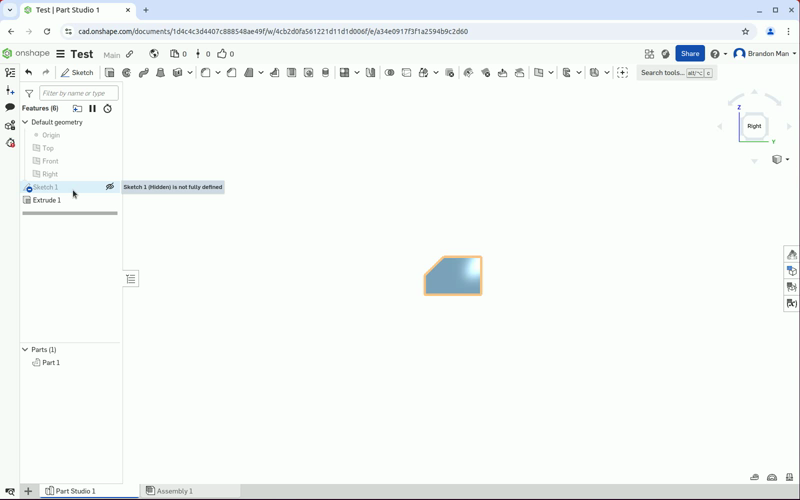
click(73, 189)
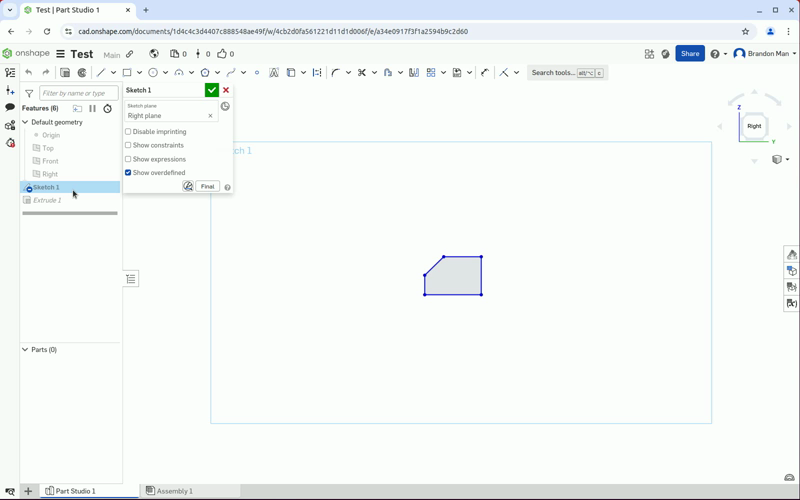
mouse_move(229, 92)
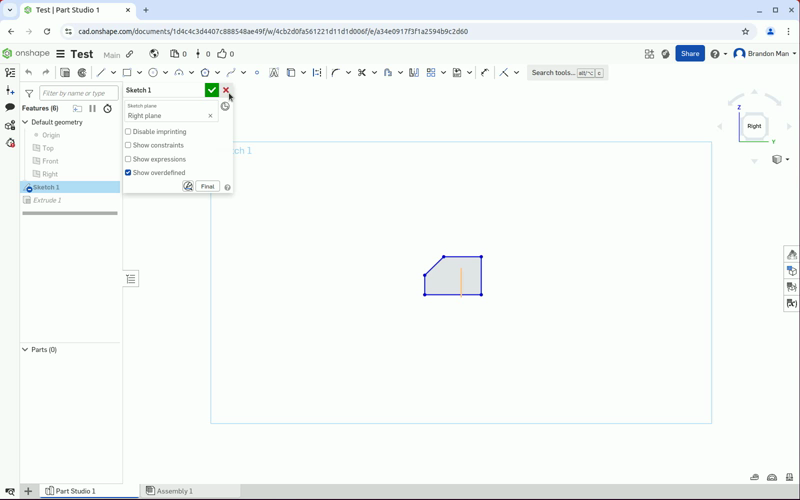
click(229, 92)
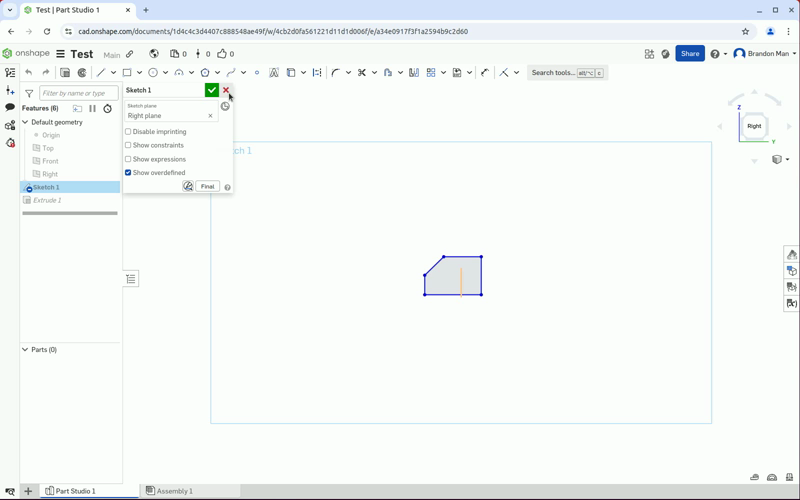
key(shift+s)
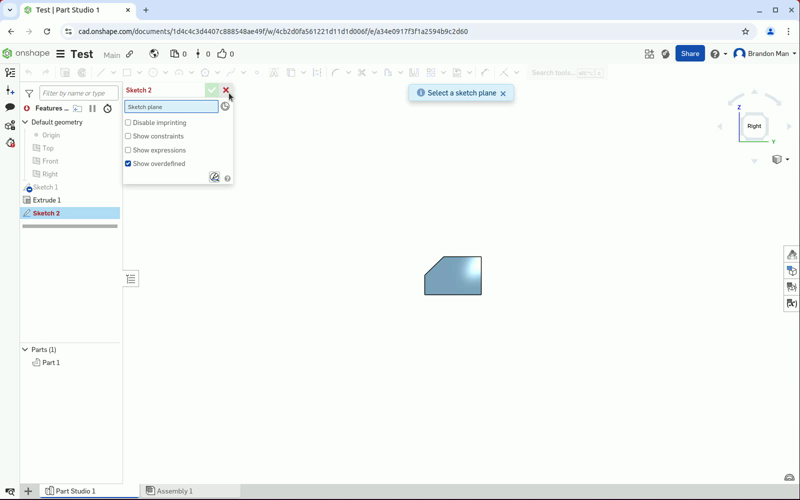
mouse_move(73, 176)
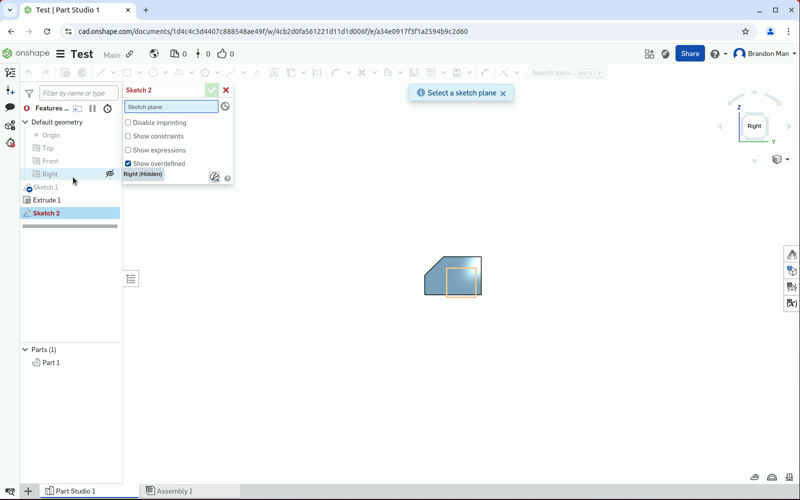
click(73, 176)
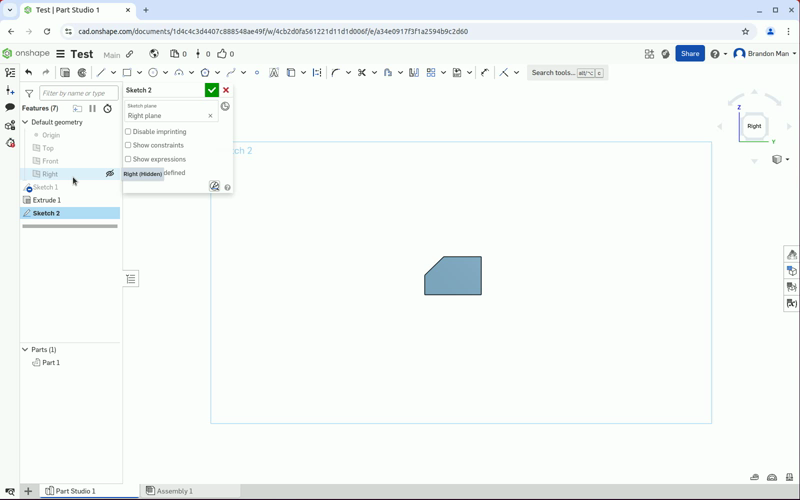
mouse_move(73, 352)
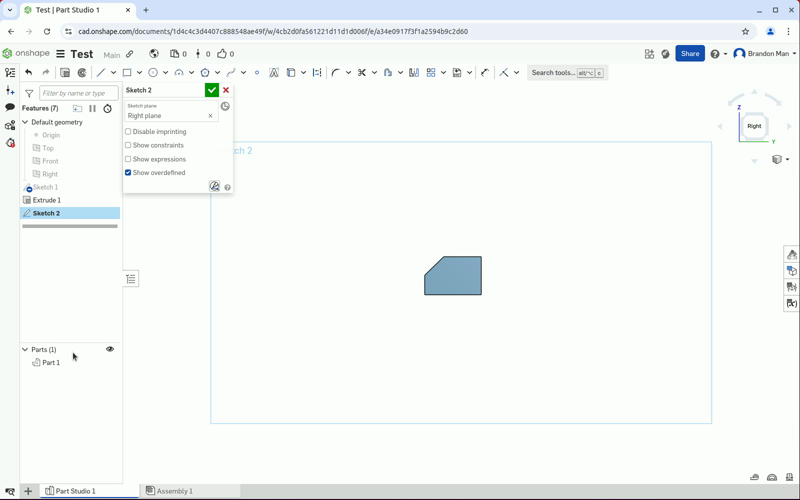
key(y)
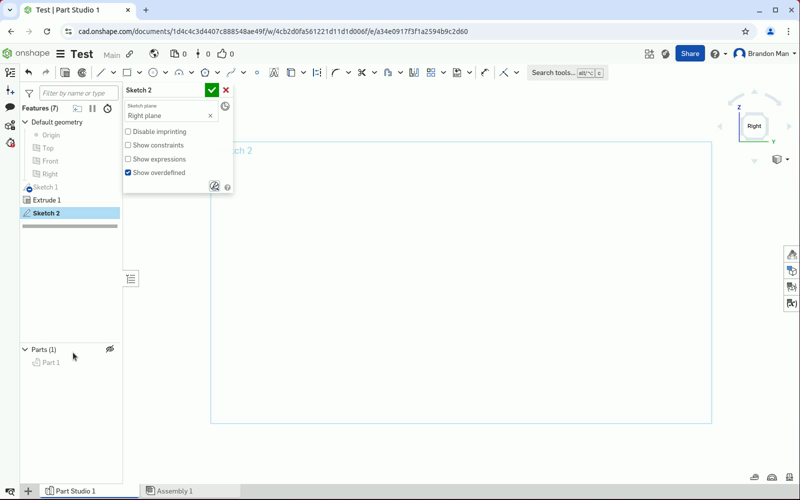
key(l)
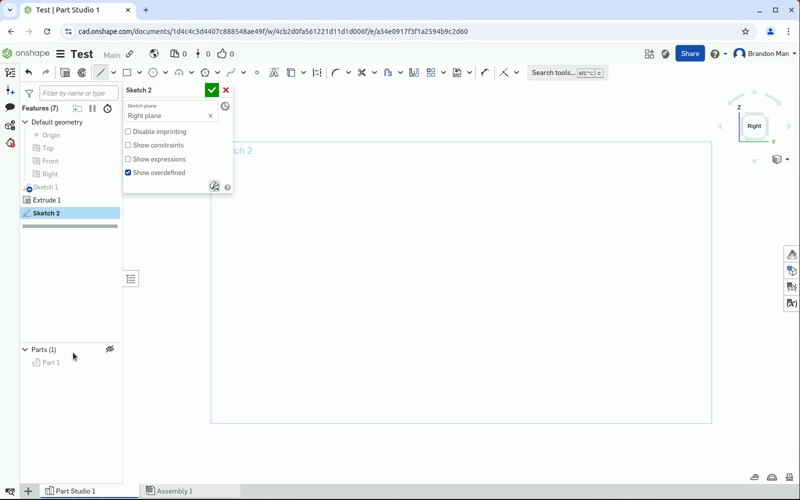
key_down(shift)
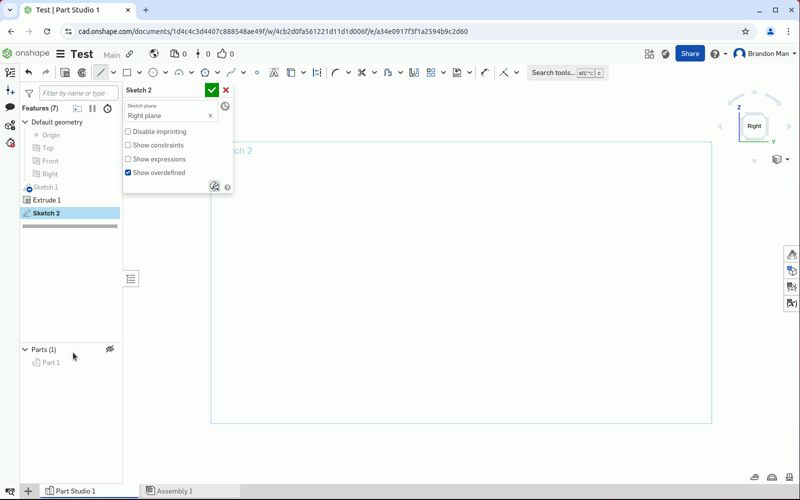
mouse_move(424, 275)
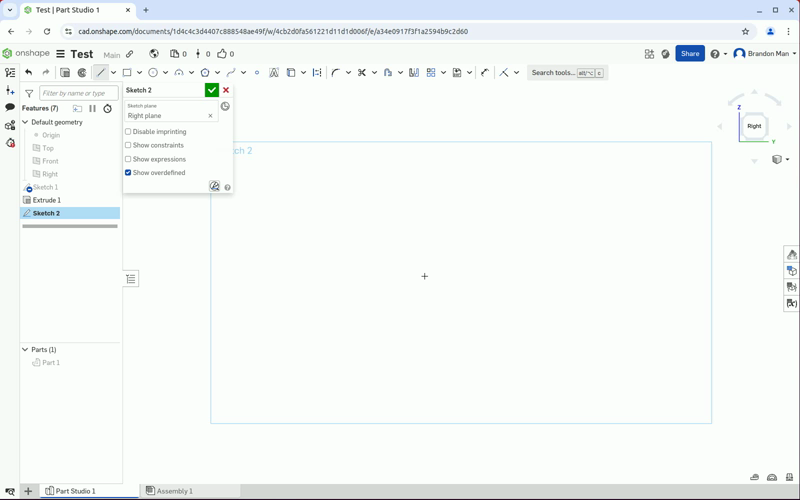
click(424, 275)
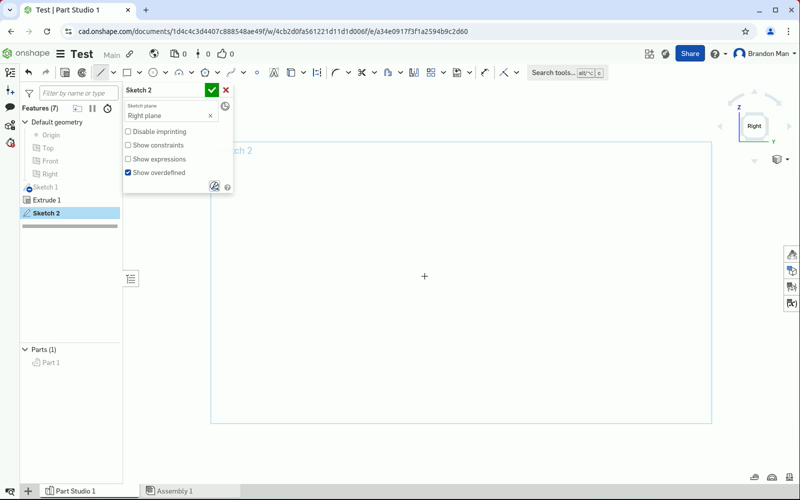
key_up(shift)
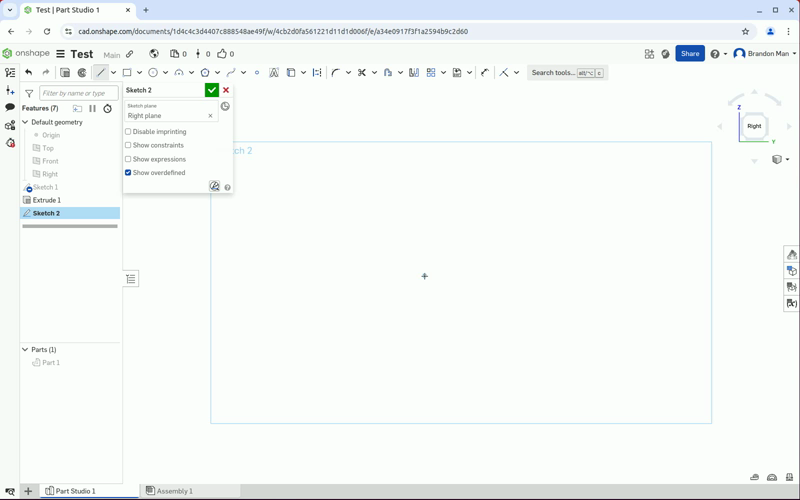
key_down(shift)
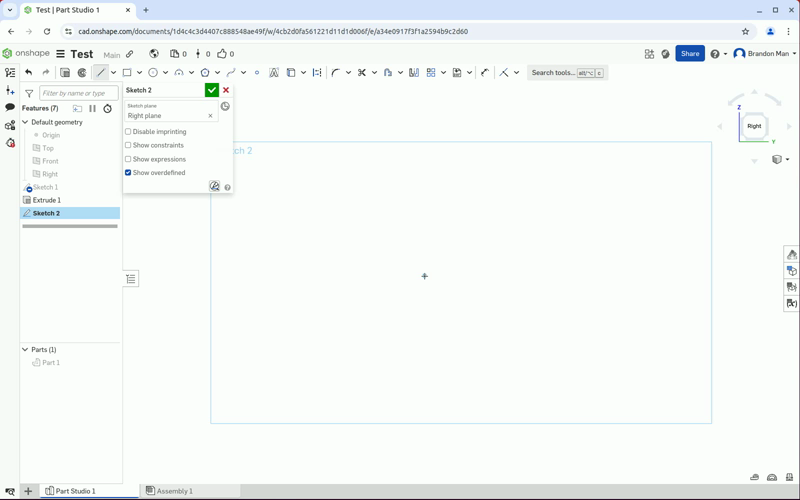
mouse_move(454, 275)
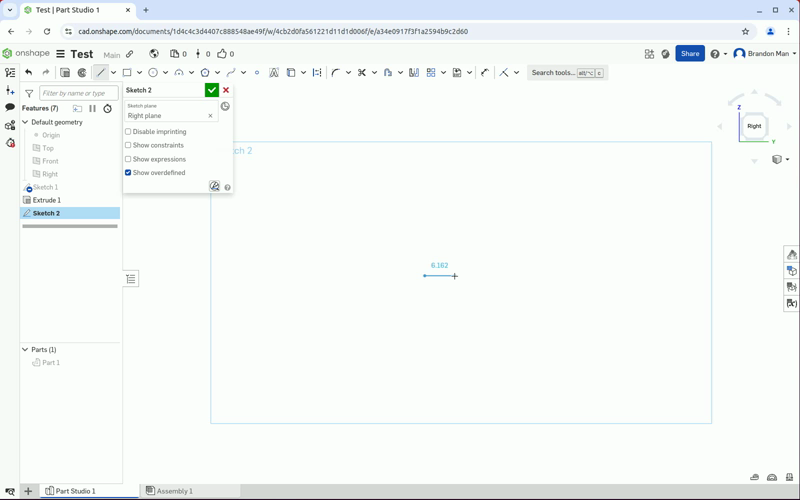
mouse_move(444, 256)
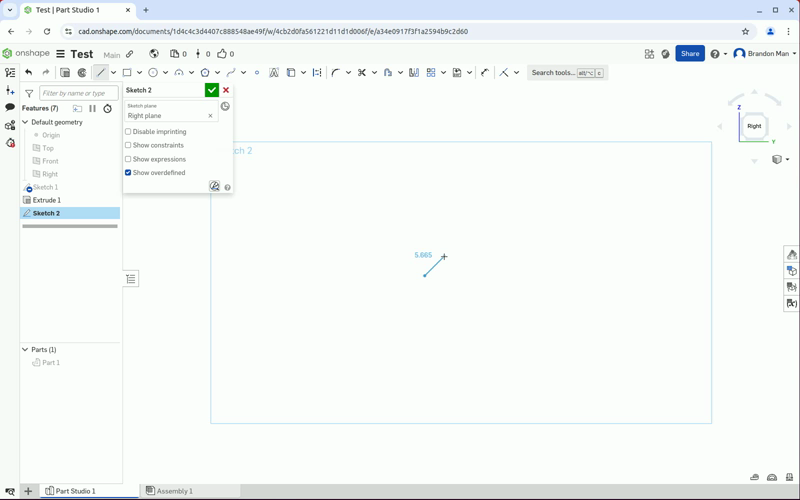
click(444, 256)
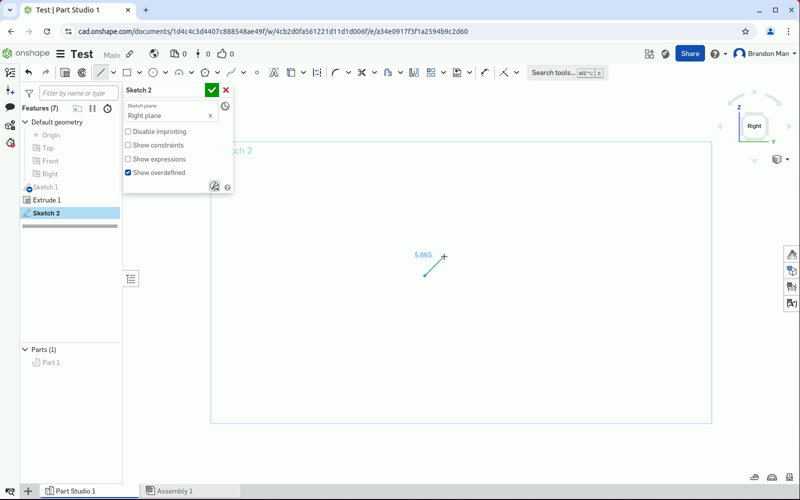
key_up(shift)
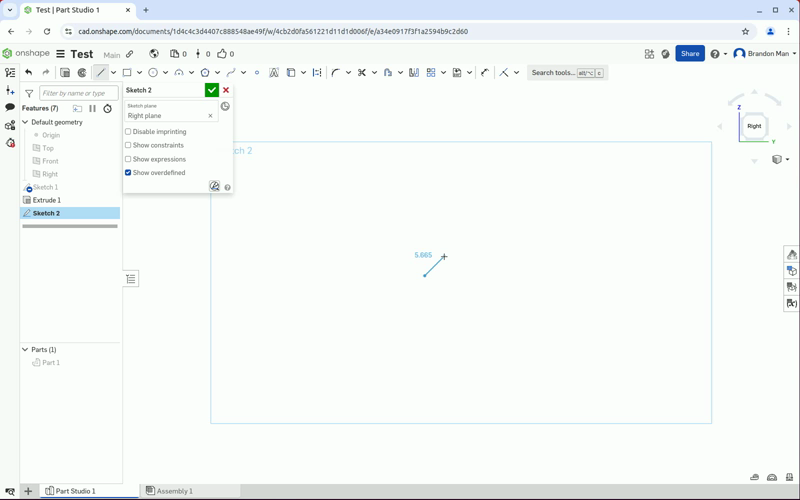
key_down(shift)
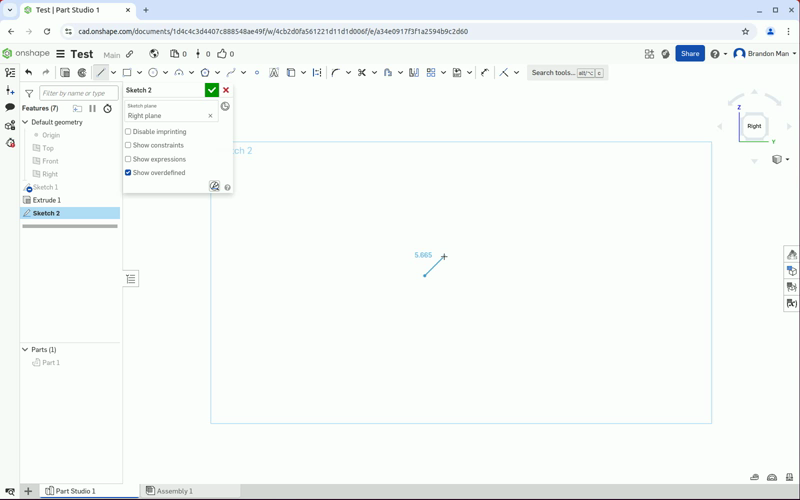
mouse_move(474, 256)
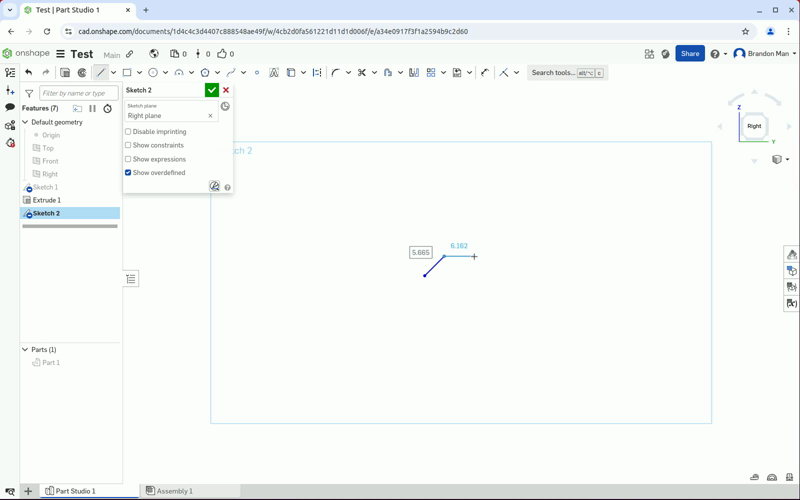
mouse_move(424, 256)
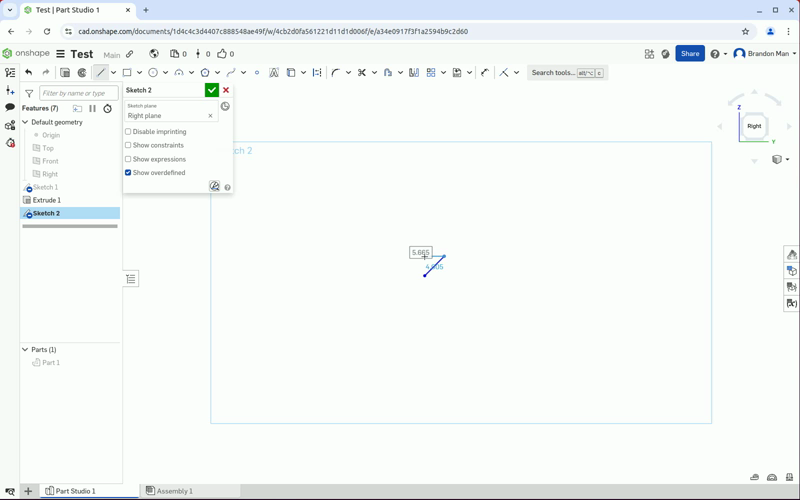
click(424, 256)
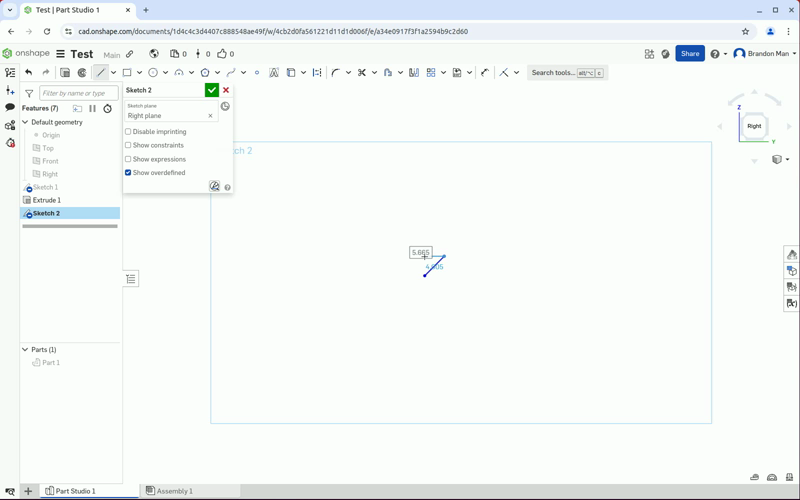
key_up(shift)
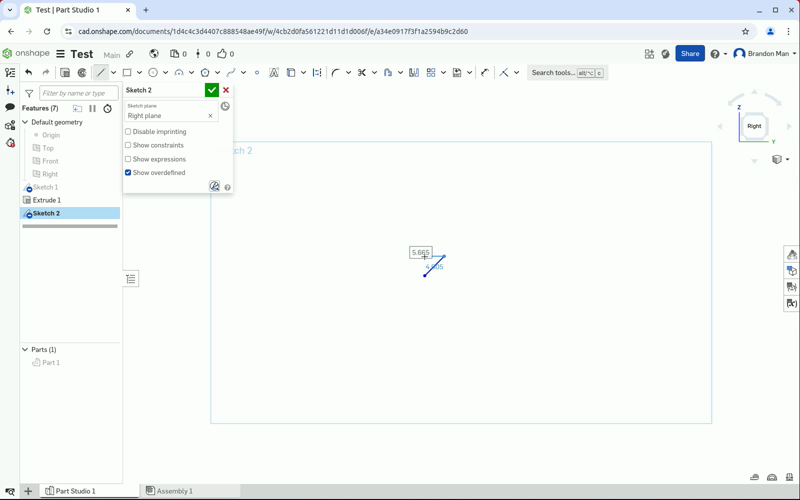
mouse_move(454, 256)
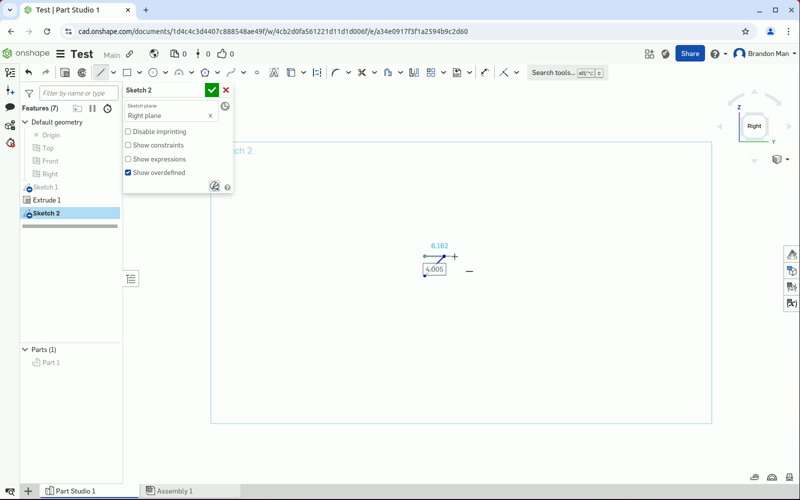
key_down(shift)
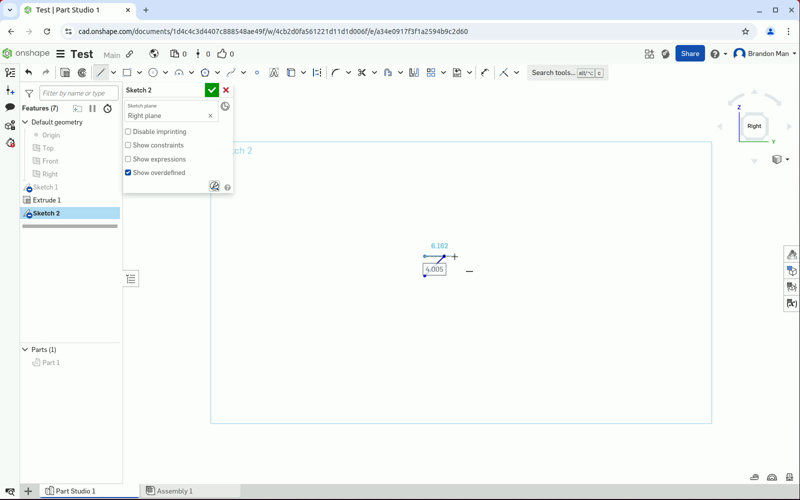
mouse_move(424, 275)
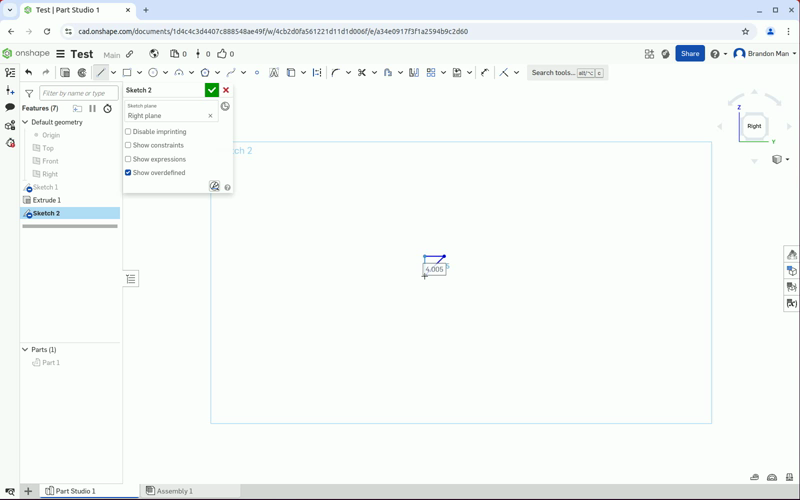
key_up(shift)
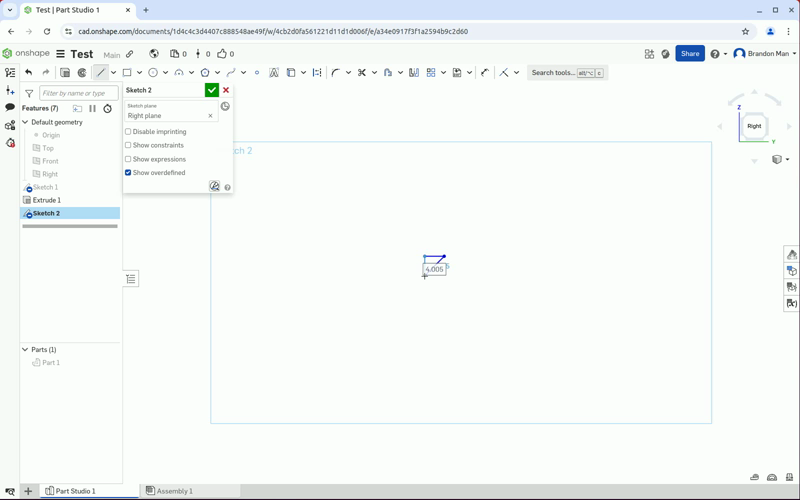
click(424, 275)
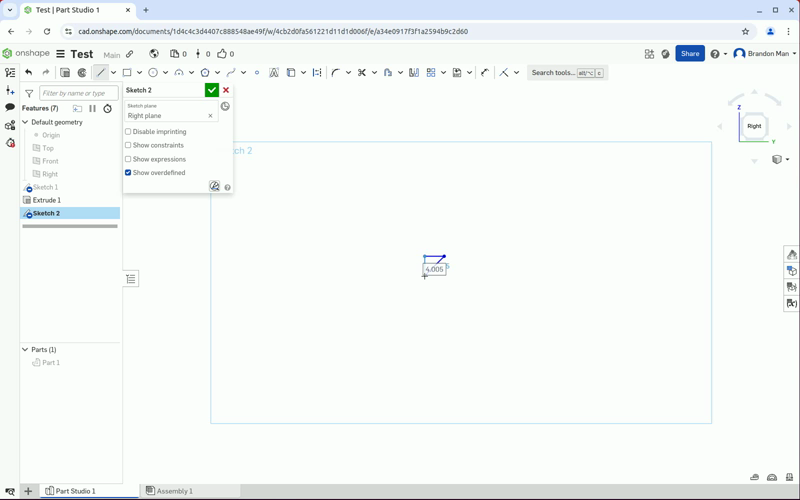
key(esc)
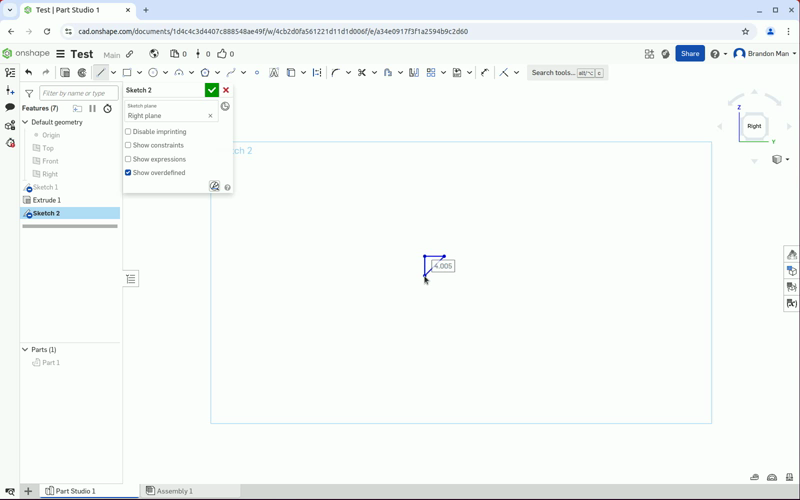
mouse_move(426, 272)
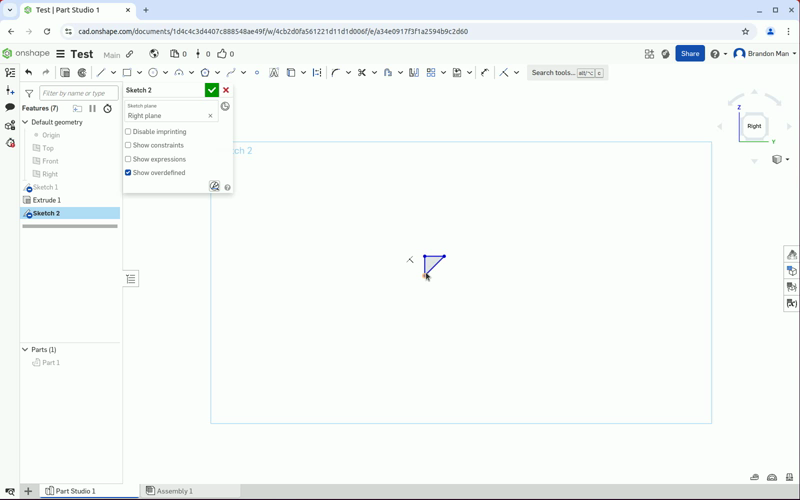
scroll(6)
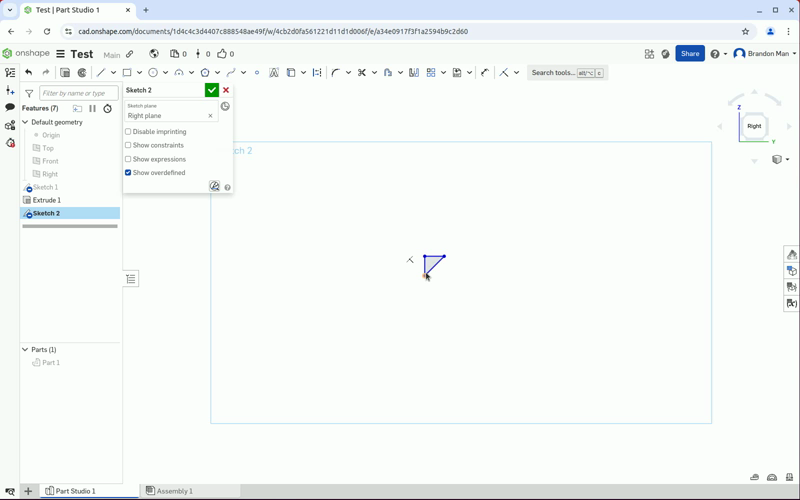
scroll(6)
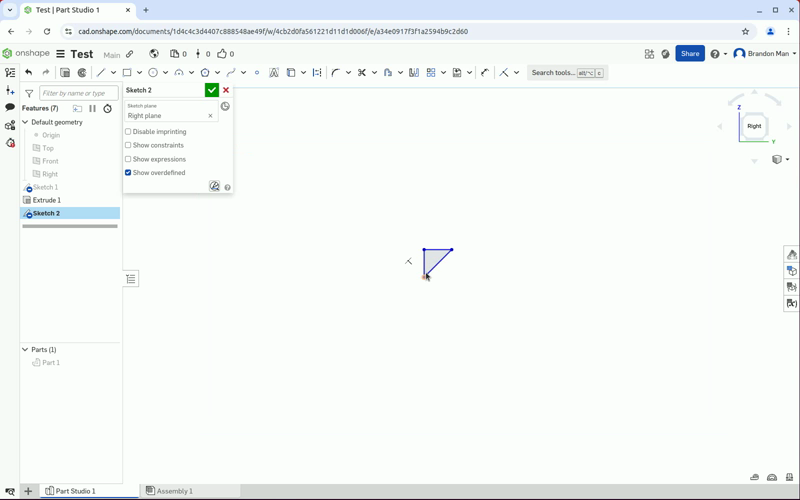
scroll(6)
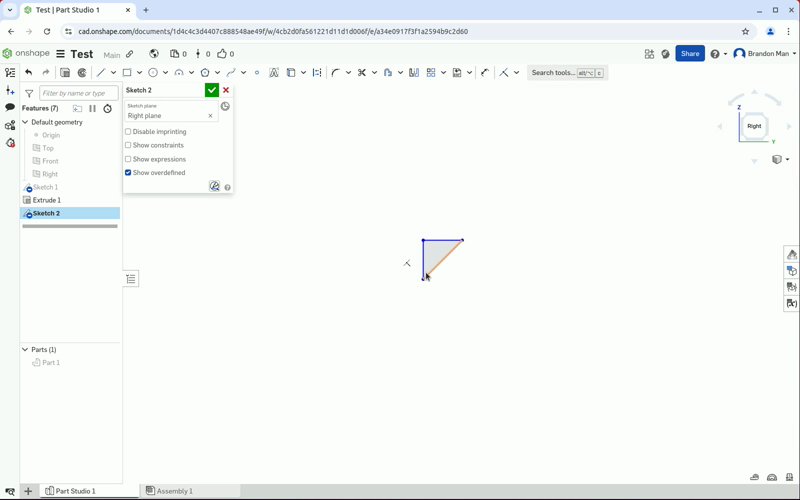
scroll(6)
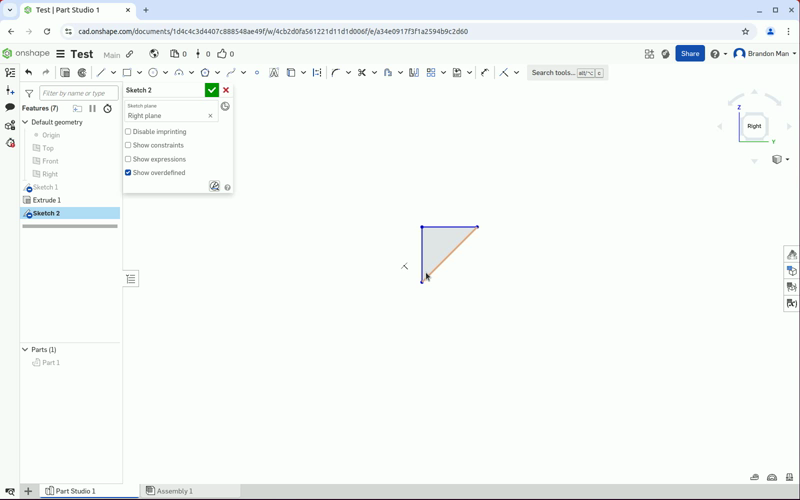
scroll(6)
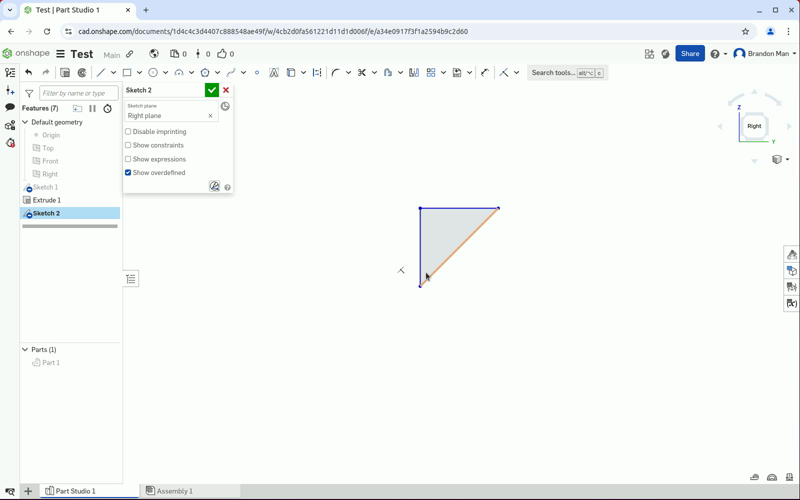
scroll(6)
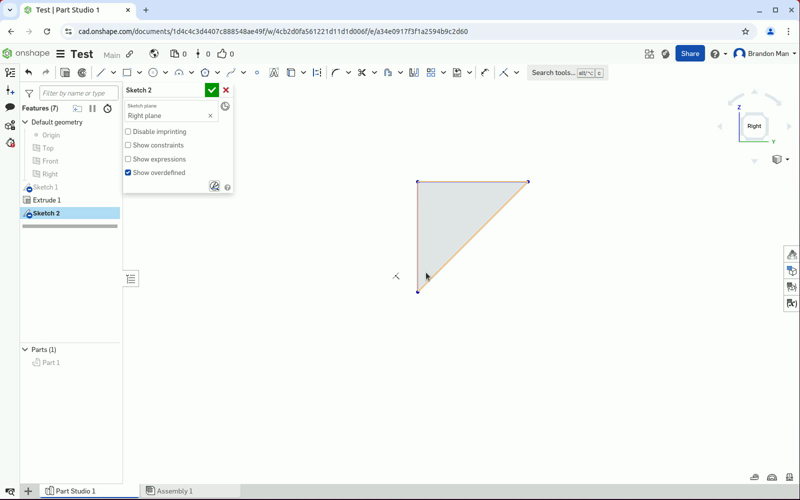
scroll(6)
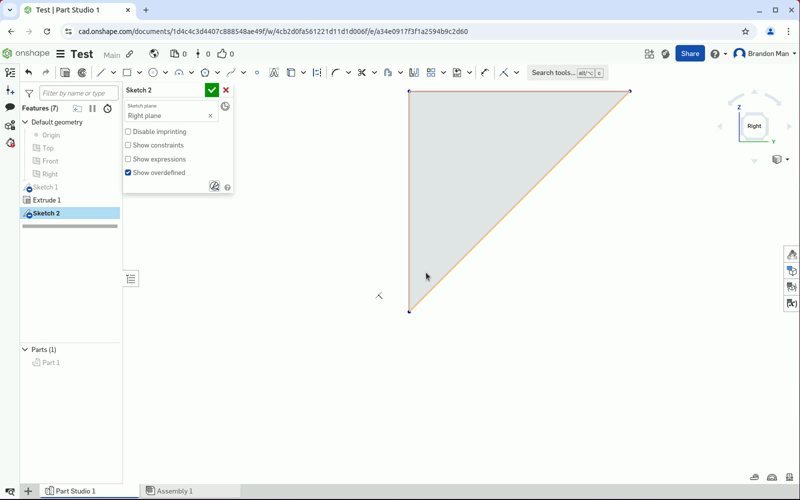
click(426, 272)
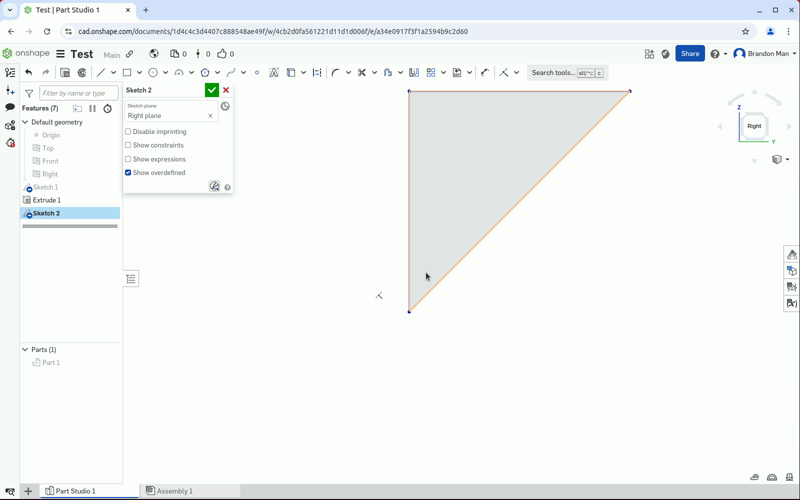
scroll(-6)
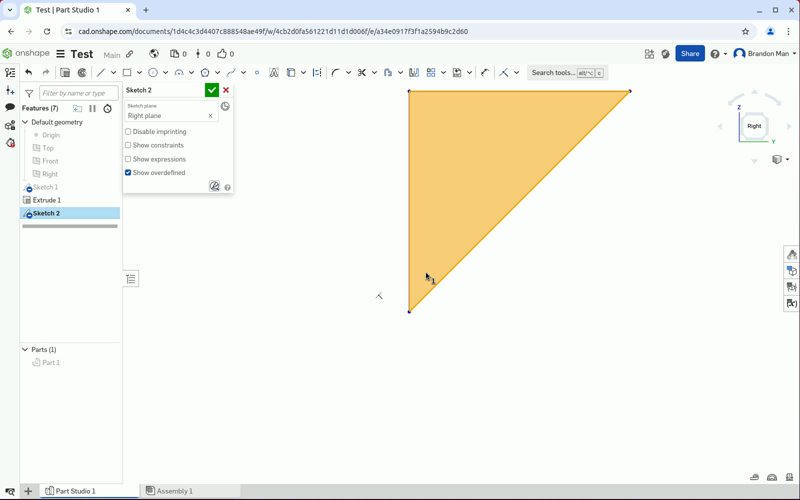
scroll(-6)
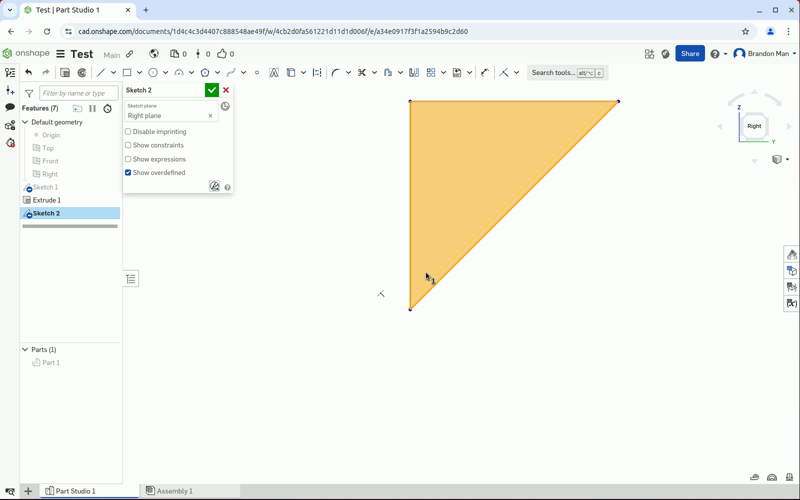
scroll(-6)
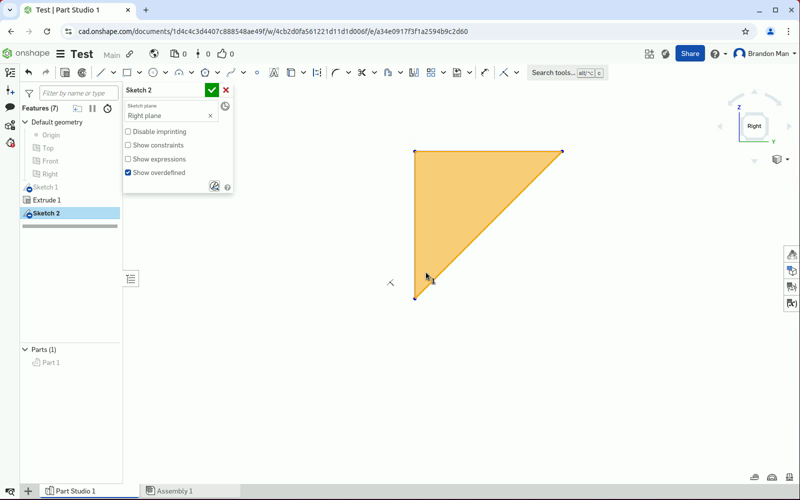
scroll(-6)
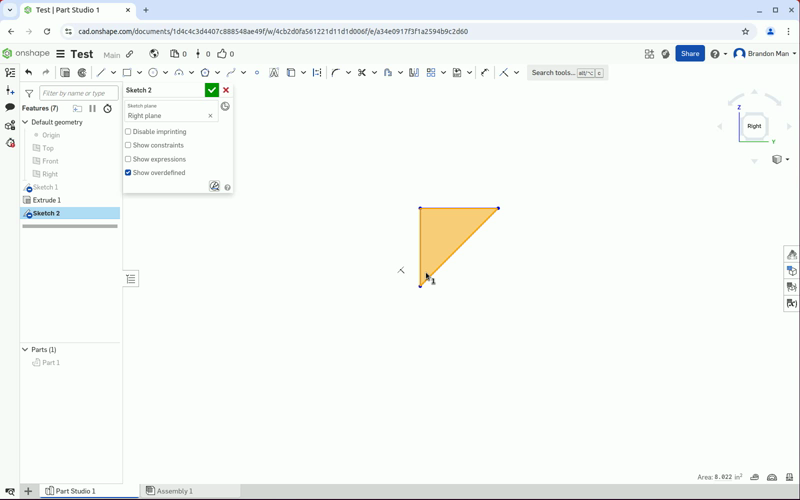
scroll(-6)
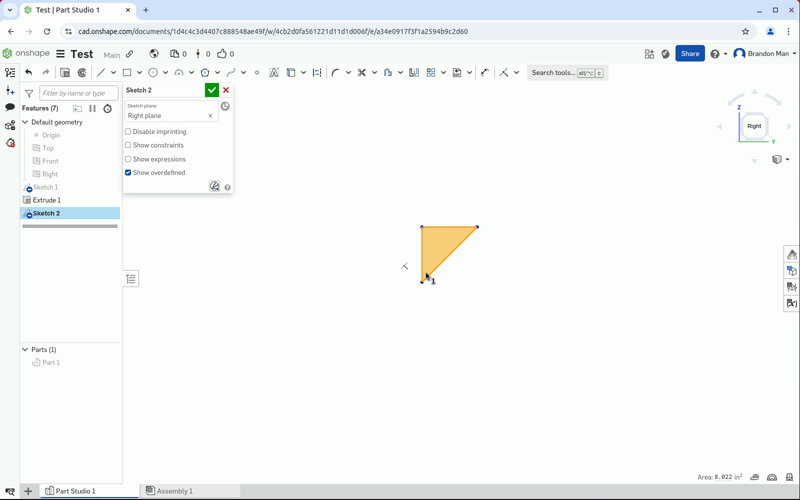
scroll(-6)
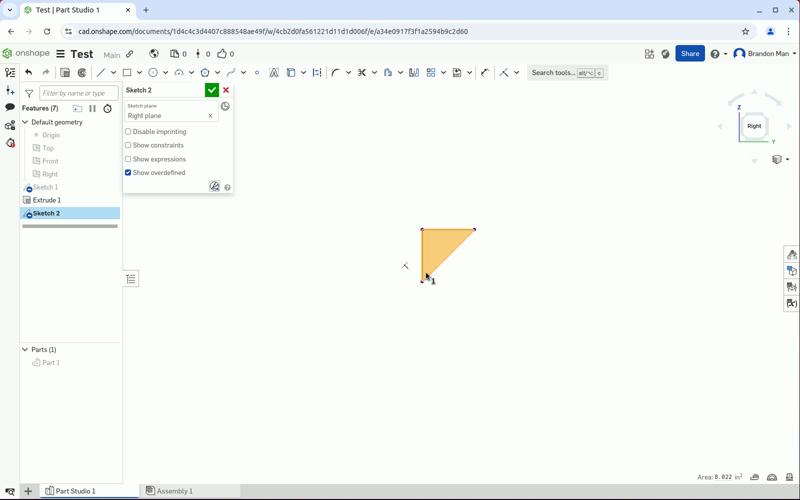
scroll(-6)
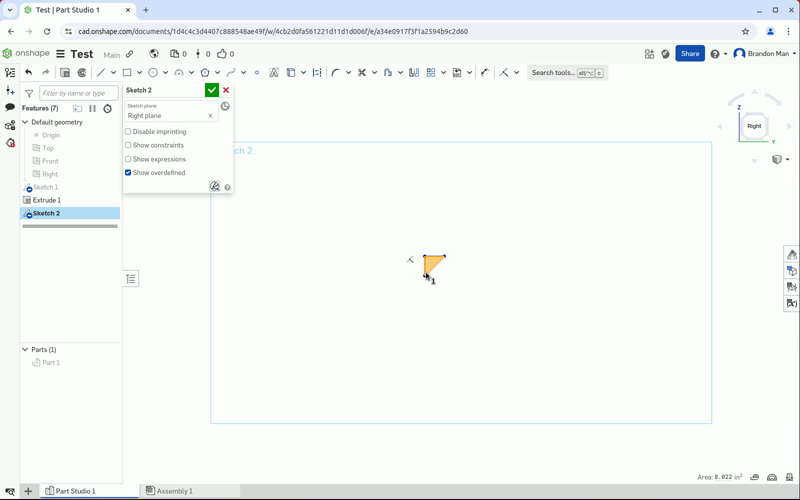
mouse_move(73, 352)
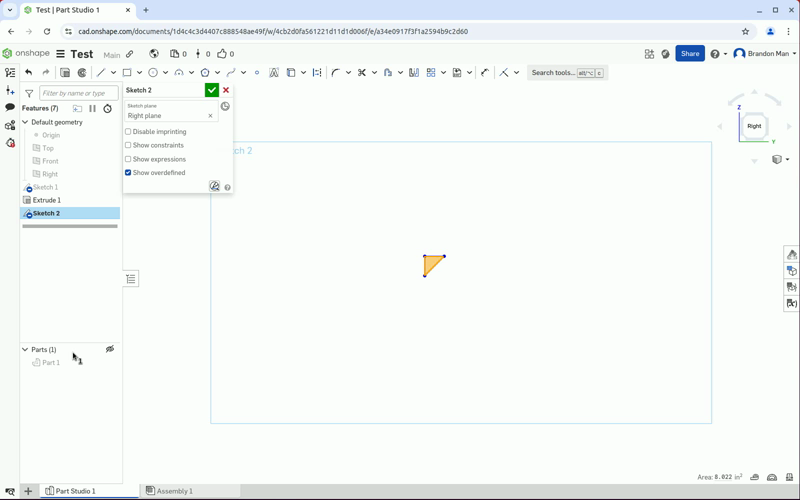
key(shift+y)
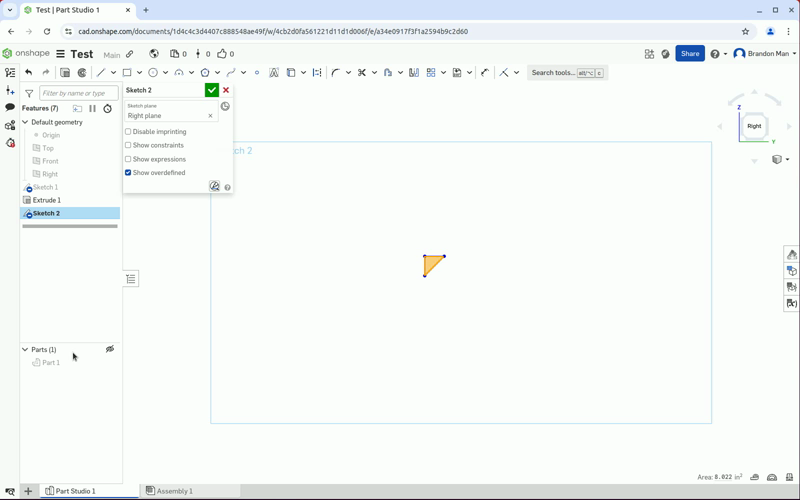
key(shift+e)
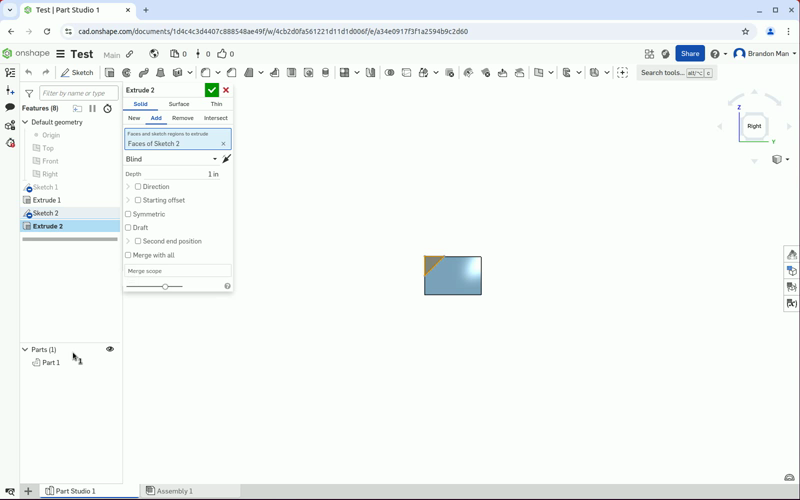
mouse_move(143, 106)
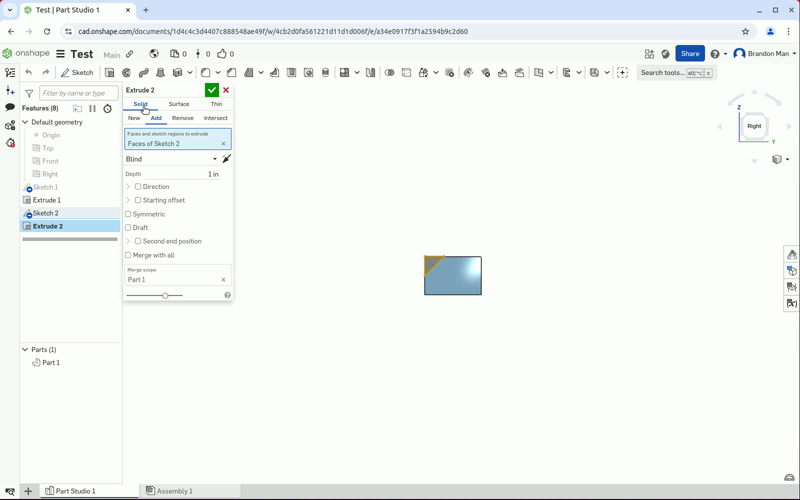
click(143, 106)
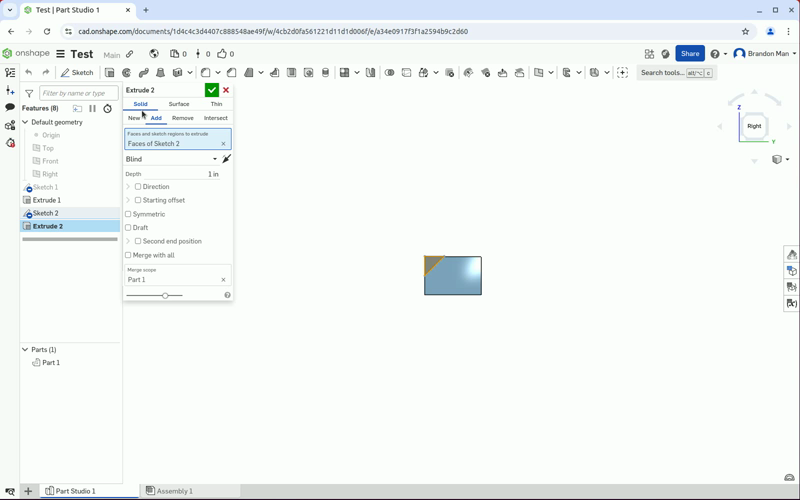
mouse_move(137, 120)
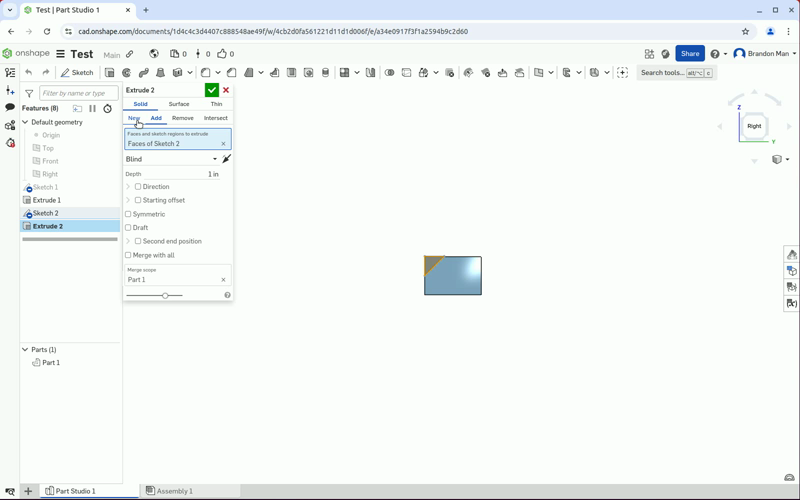
click(137, 120)
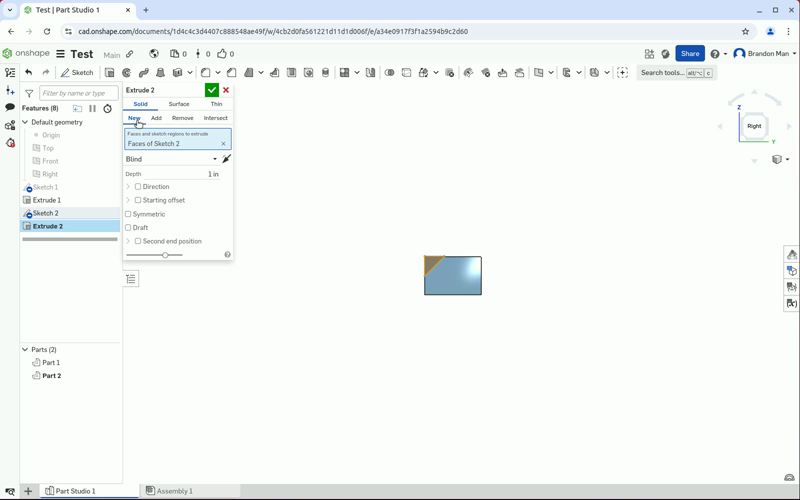
key(tab, 4)
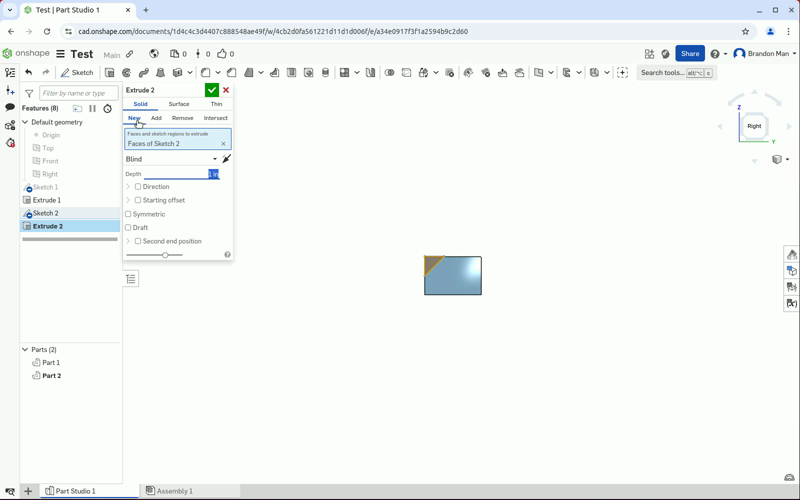
text(7.703)
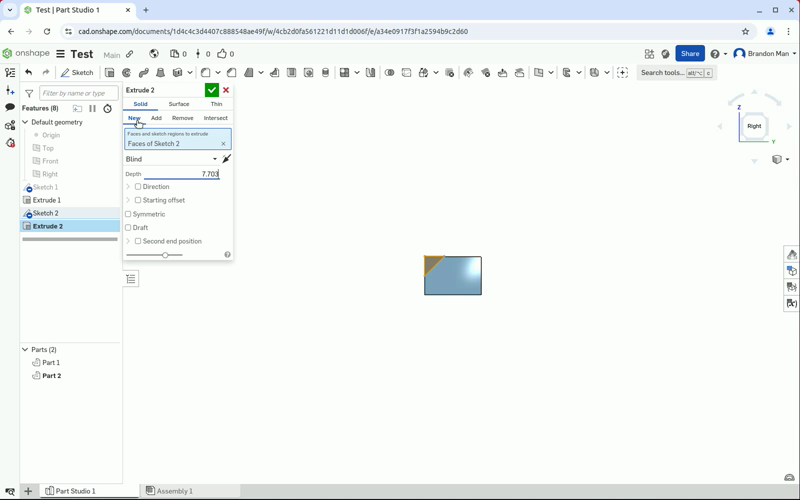
key(enter)
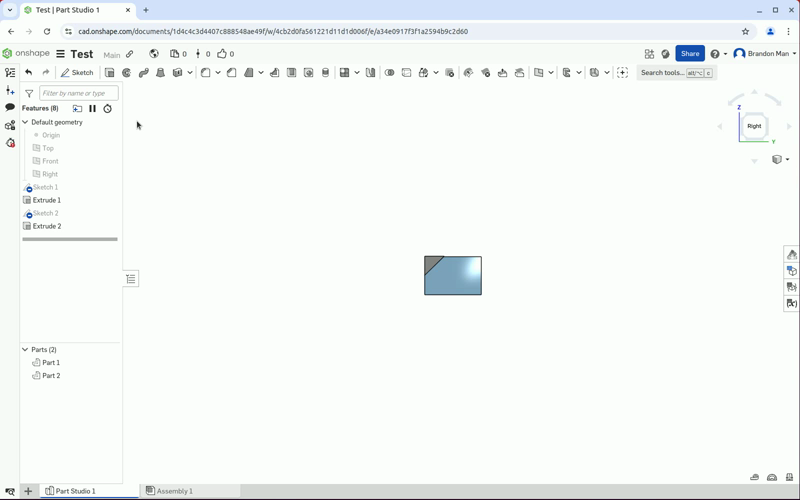
key(shift+h)
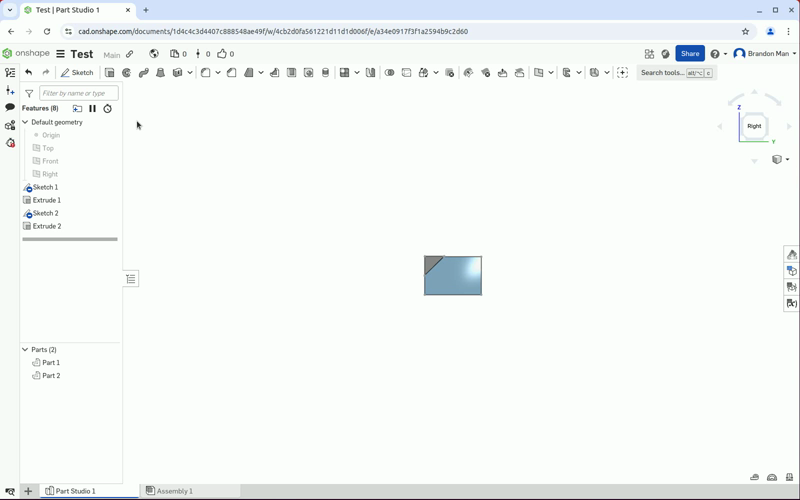
key(shift+h)
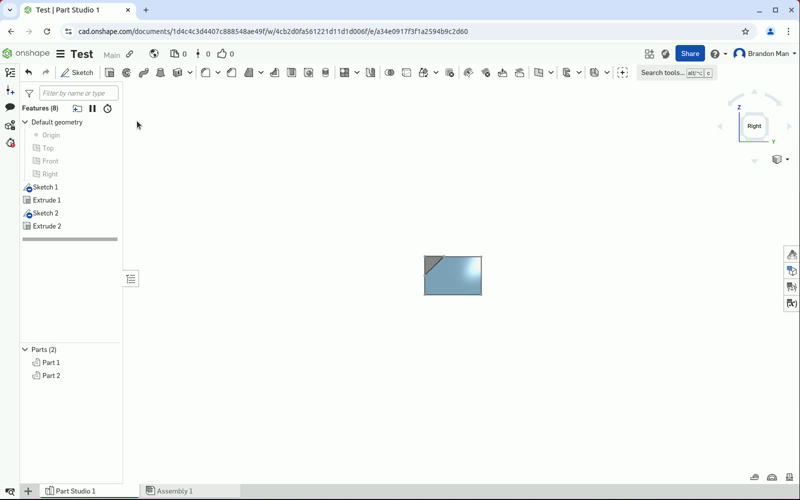
key(shift+7)
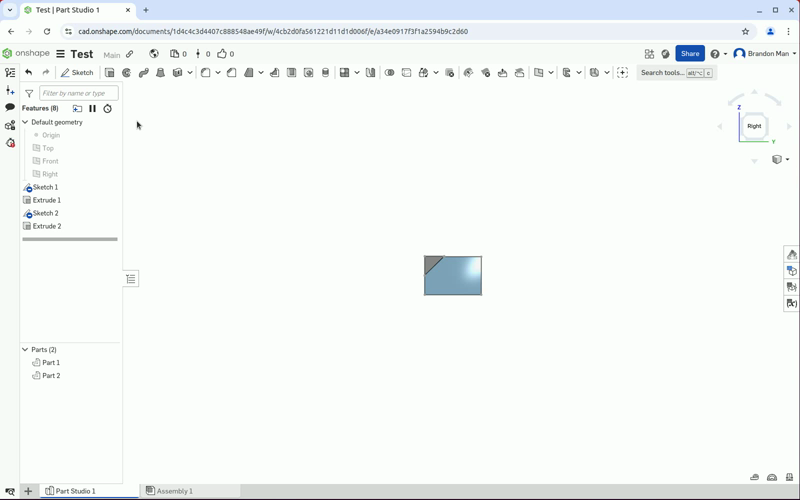
key(right, 2)
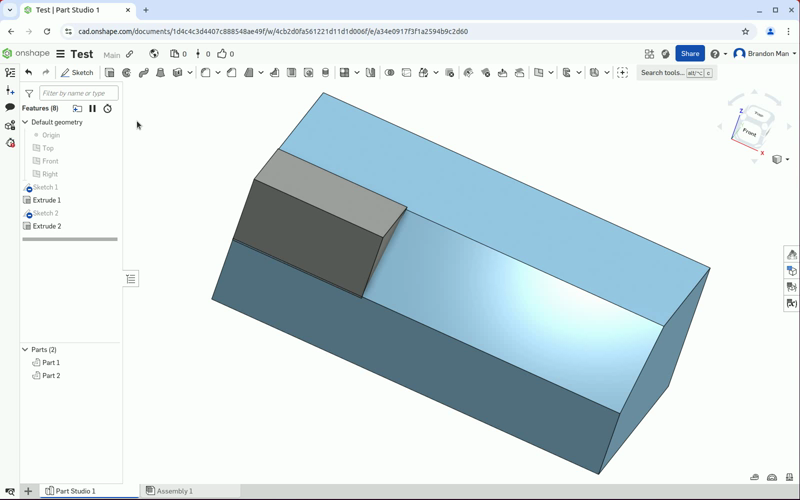
key(down, 2)
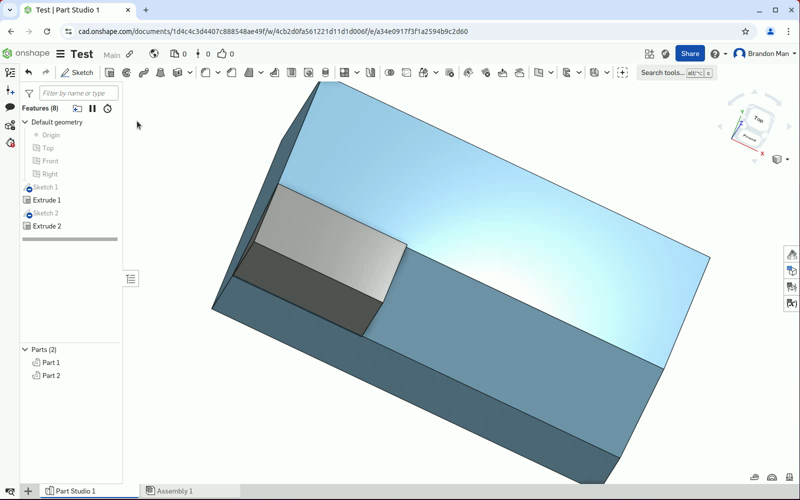
key(up, 2)
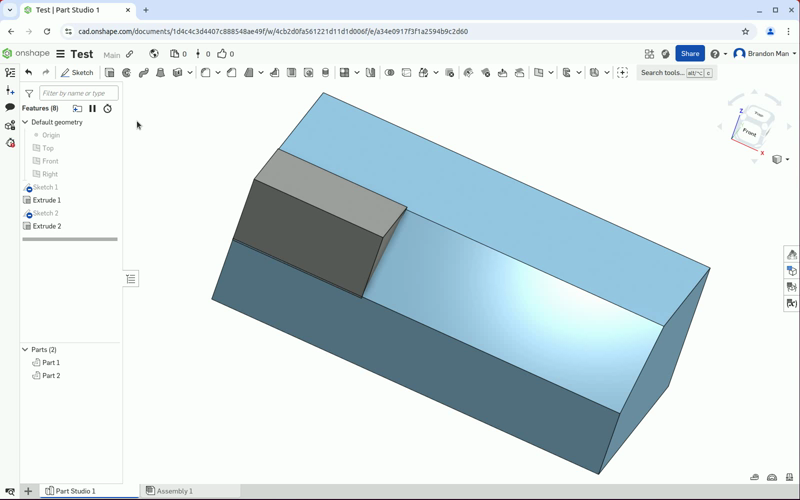
key(left, 2)
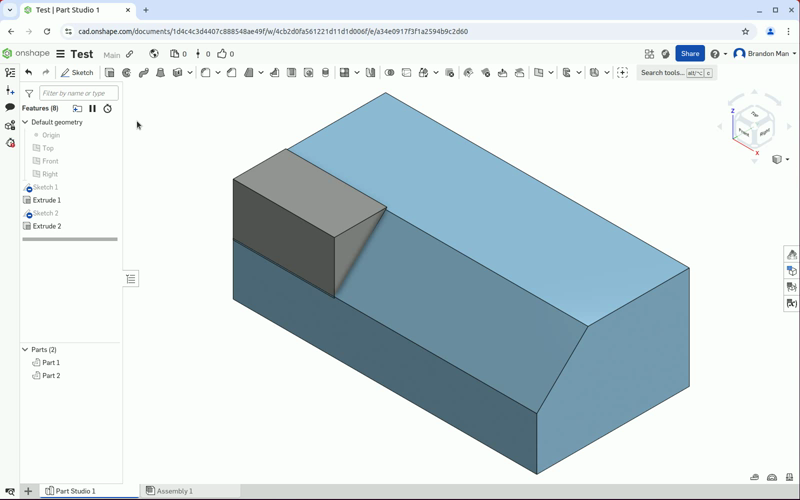
mouse_move(73, 189)
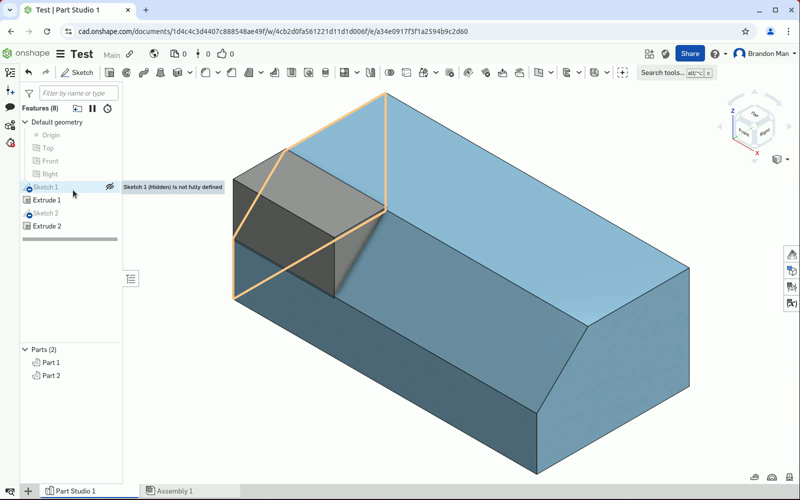
click(73, 189)